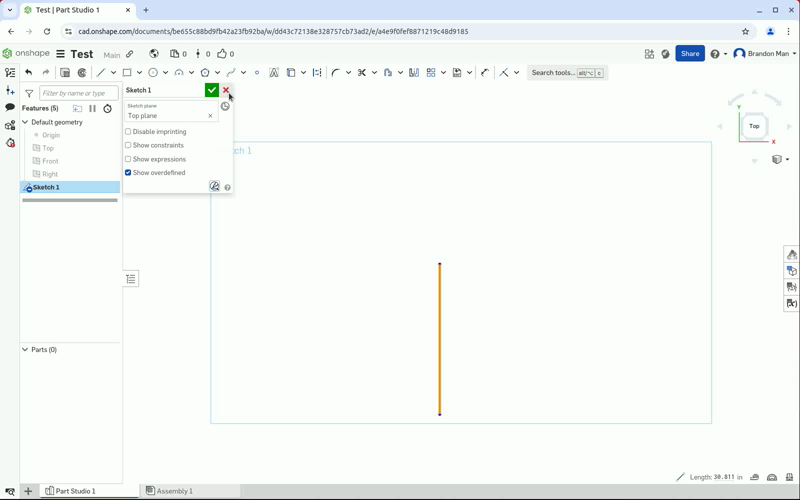
key(shift+h)
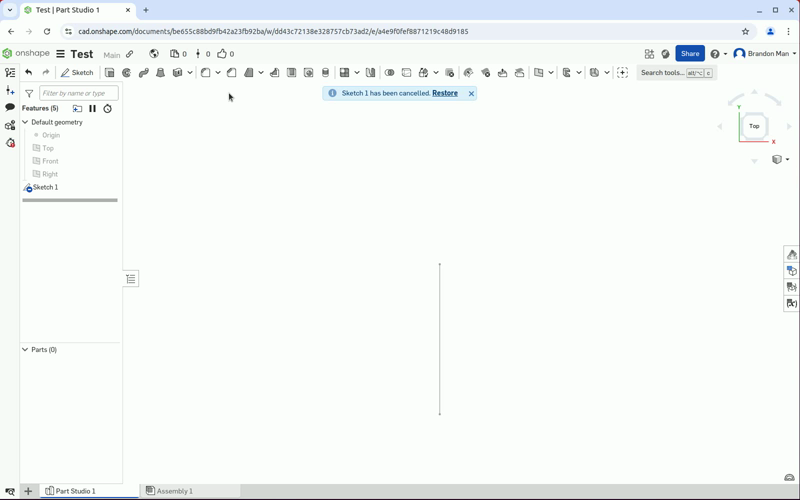
mouse_move(73, 352)
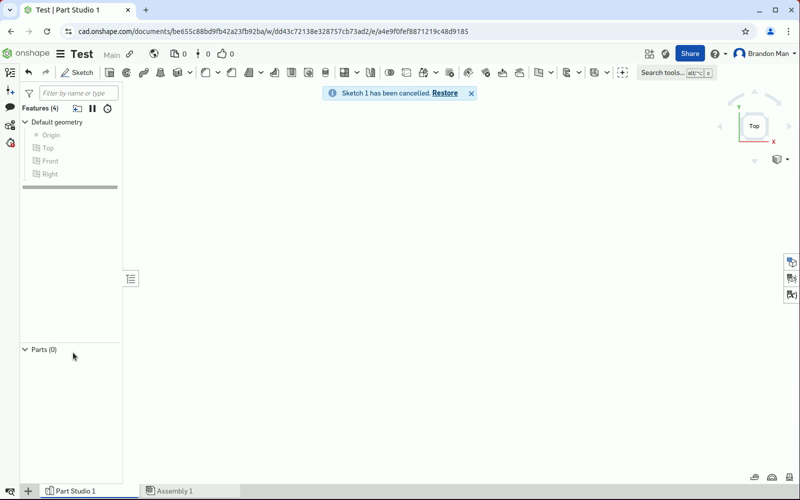
key(y)
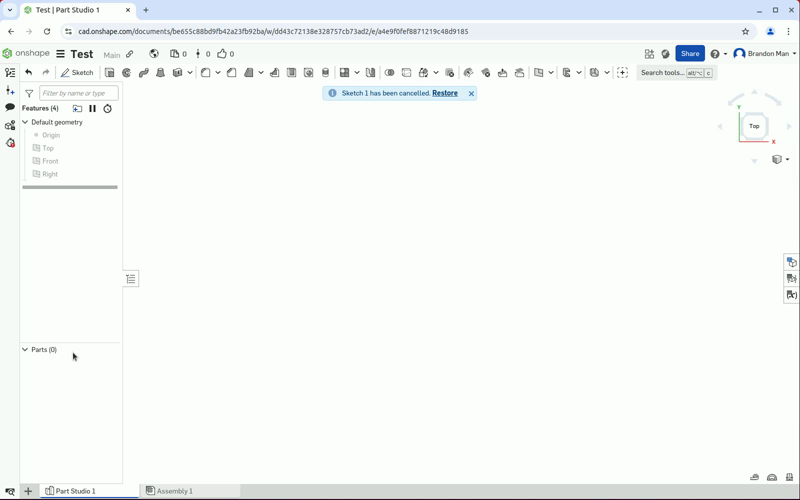
key(shift+p)
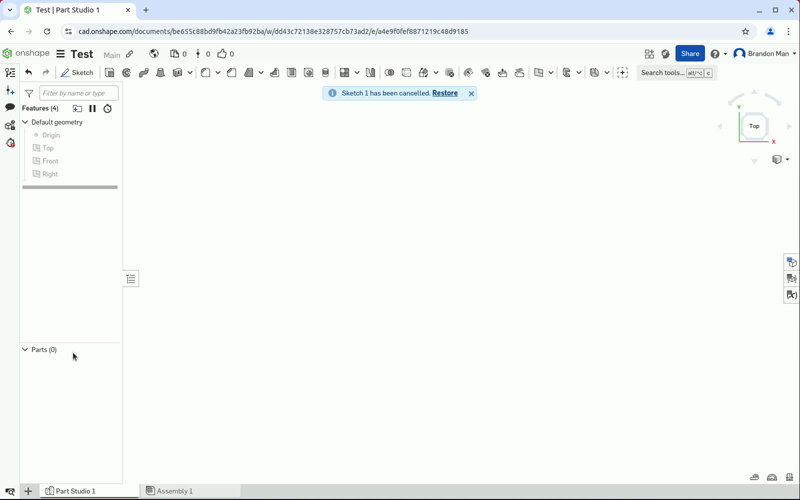
key(space)
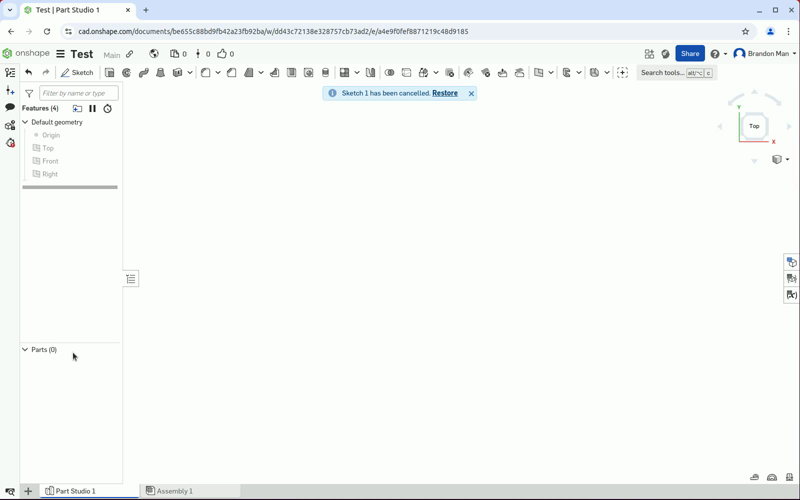
key_down(shift)
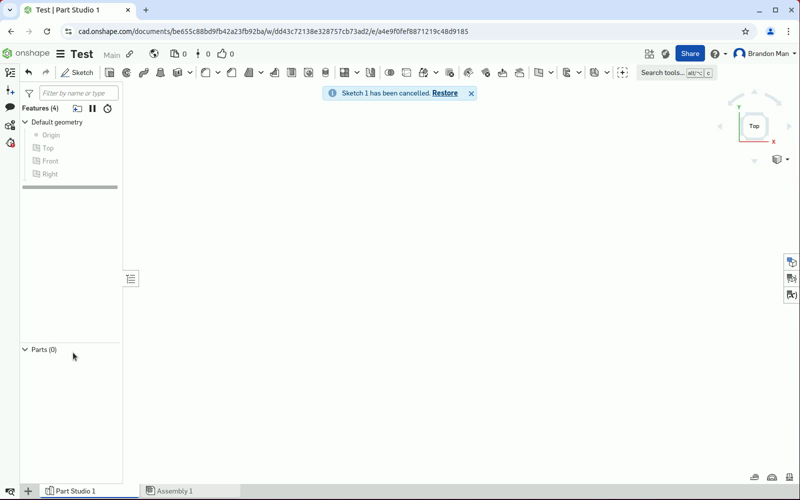
key(up)
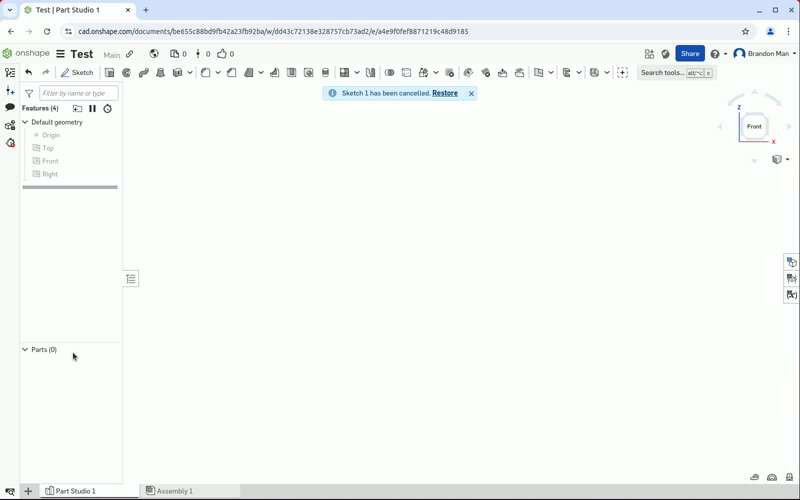
key_up(shift)
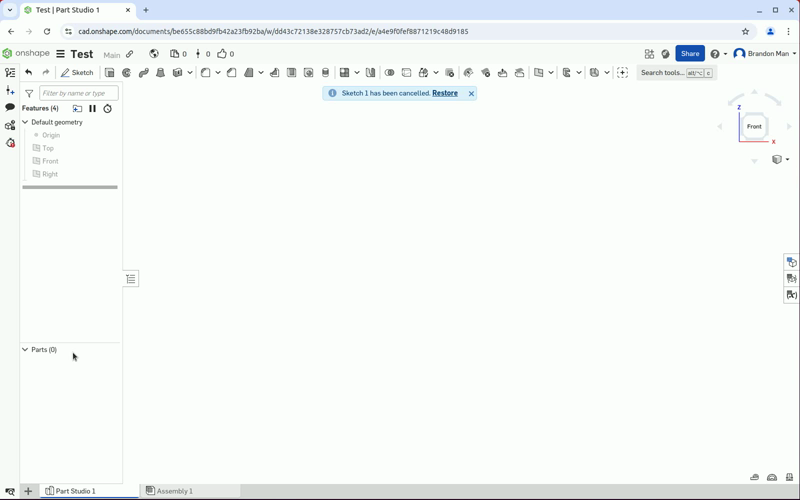
key(space)
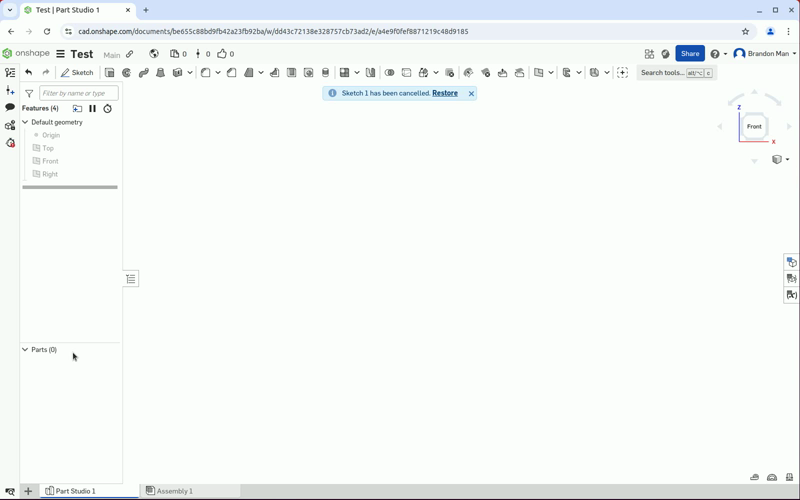
key_down(shift)
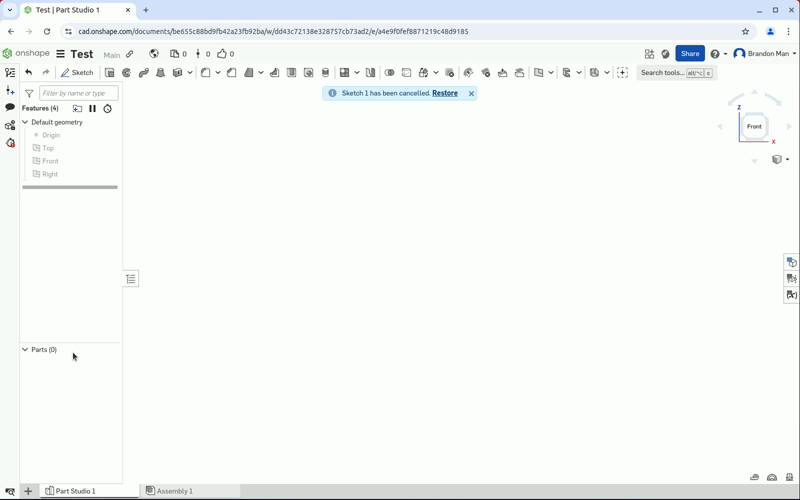
key(left)
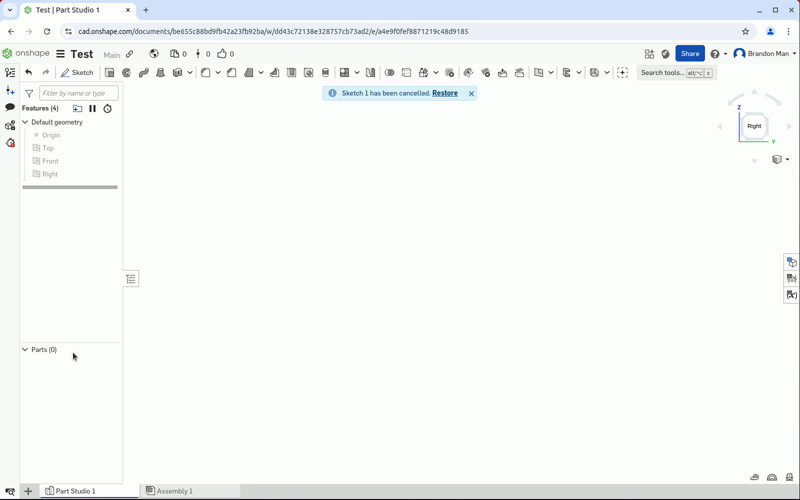
key_up(shift)
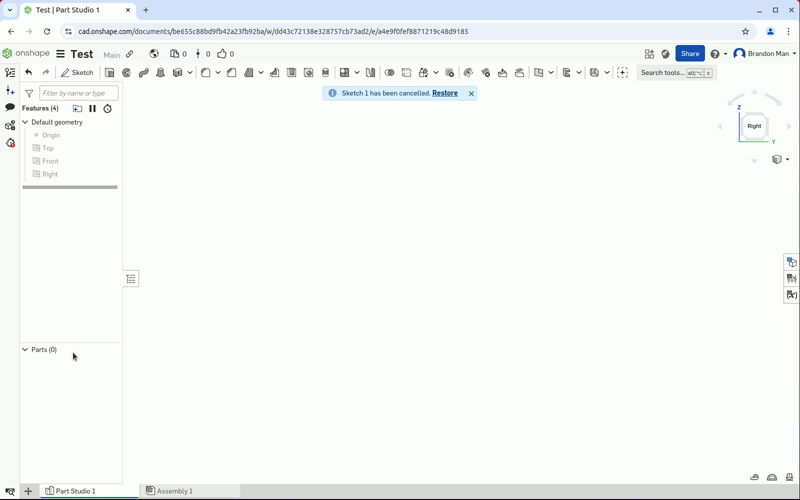
mouse_move(73, 352)
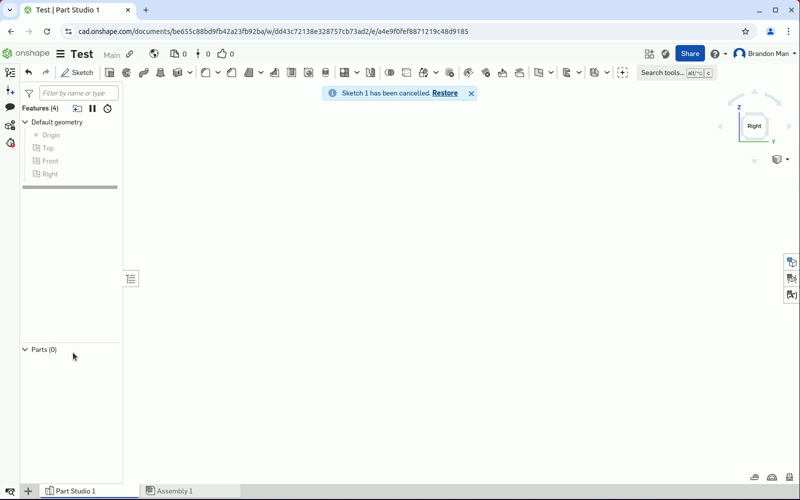
key(shift+y)
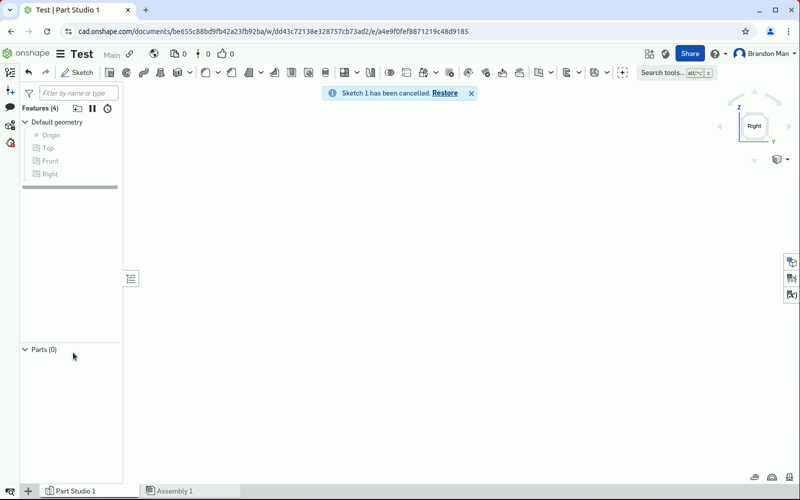
key(shift+s)
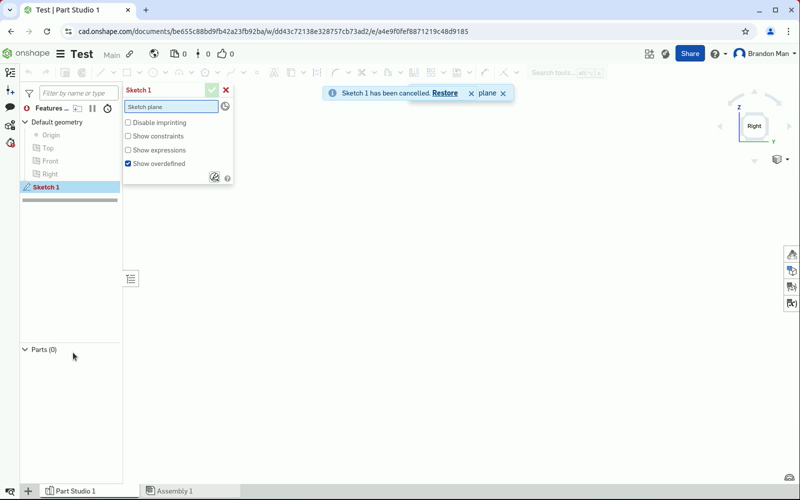
mouse_move(73, 176)
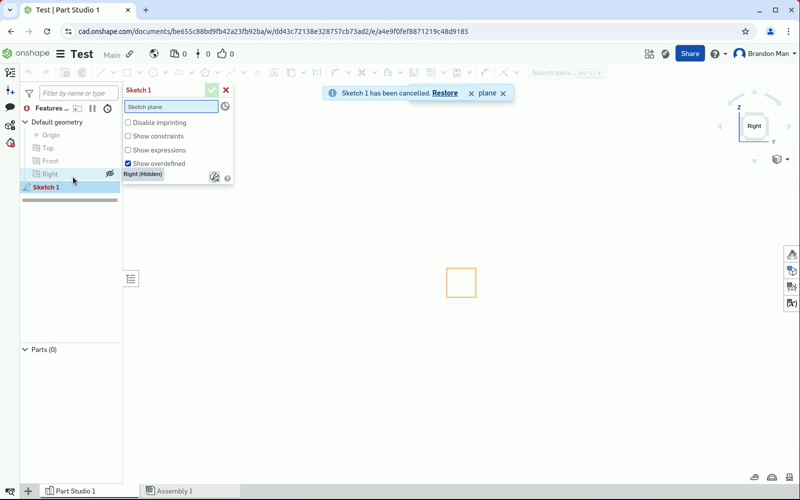
click(73, 176)
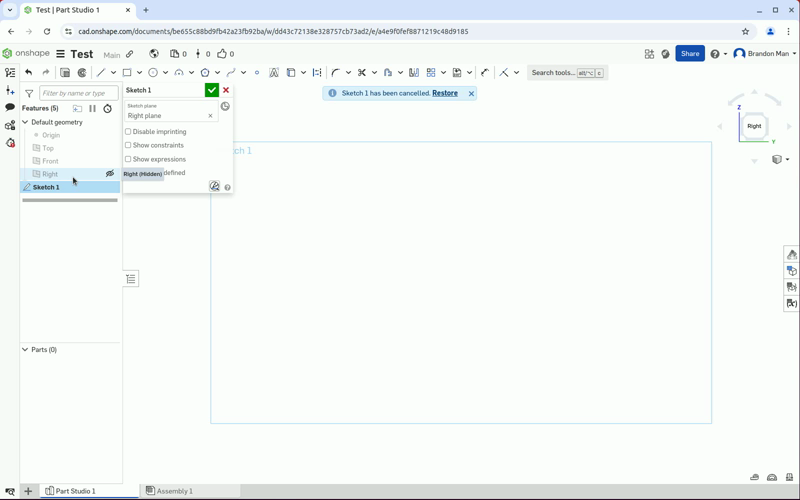
mouse_move(73, 352)
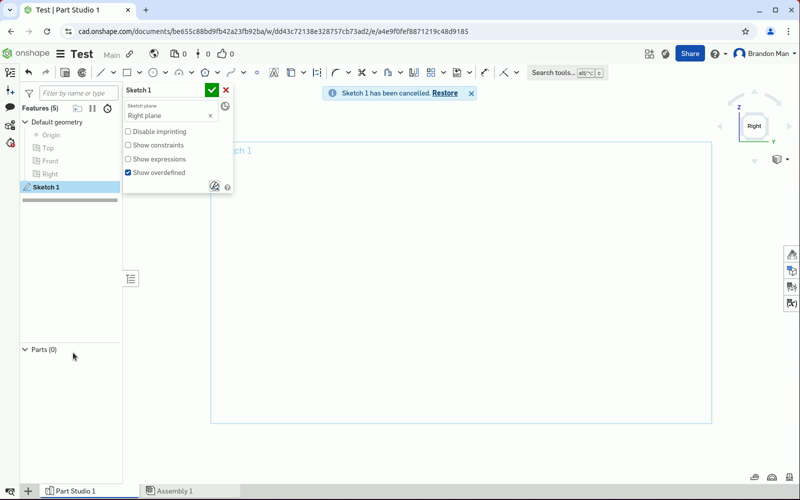
key(y)
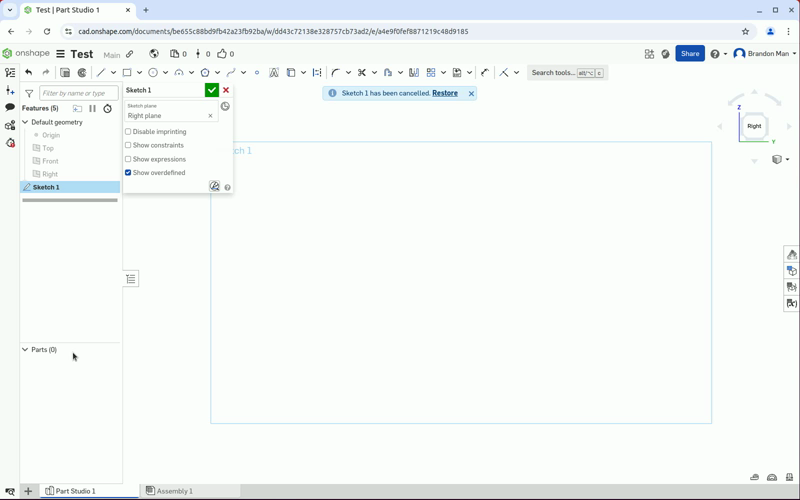
key(c)
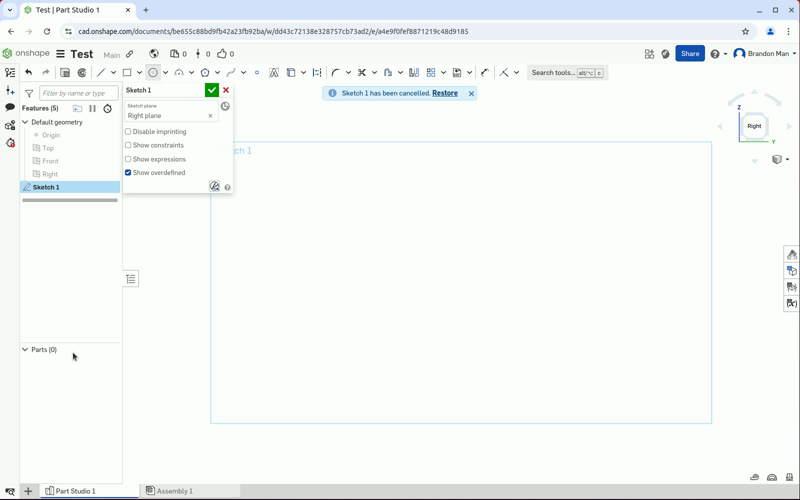
key_down(shift)
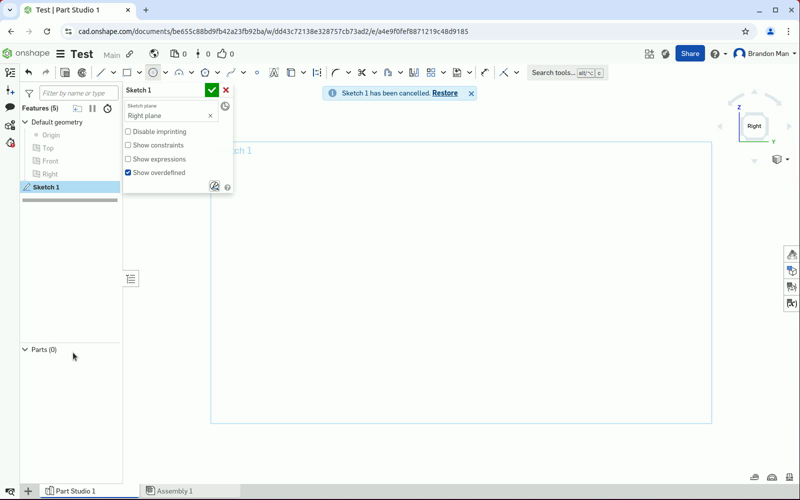
mouse_move(461, 282)
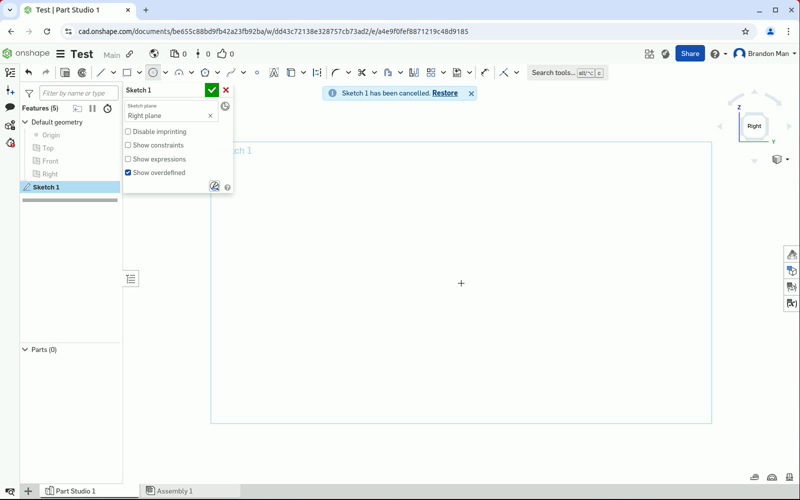
click(461, 282)
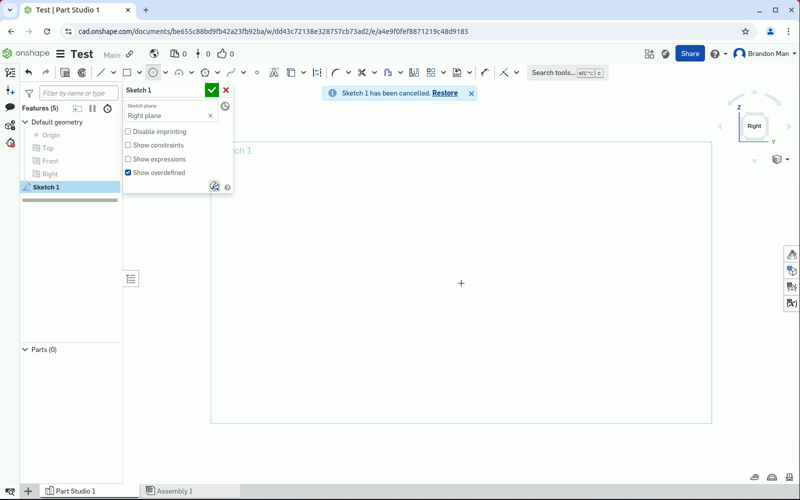
key_up(shift)
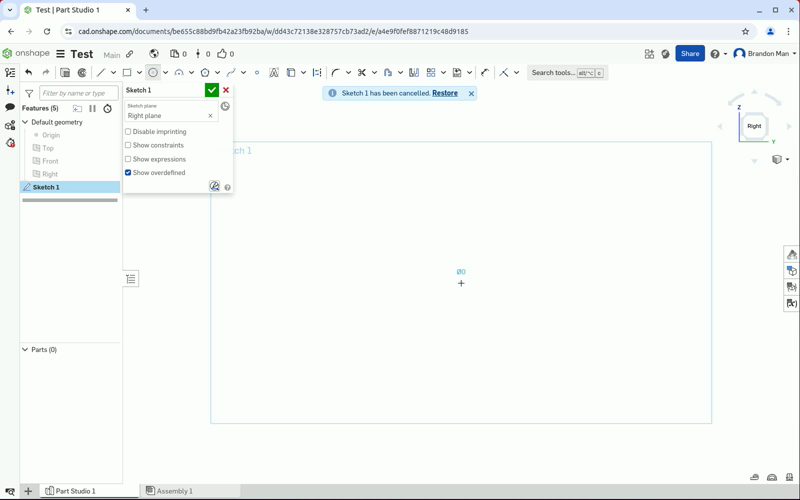
mouse_move(490, 282)
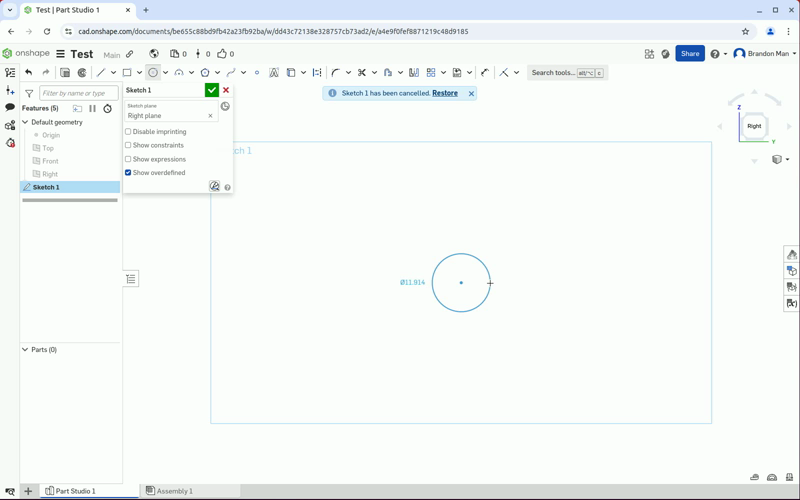
click(490, 282)
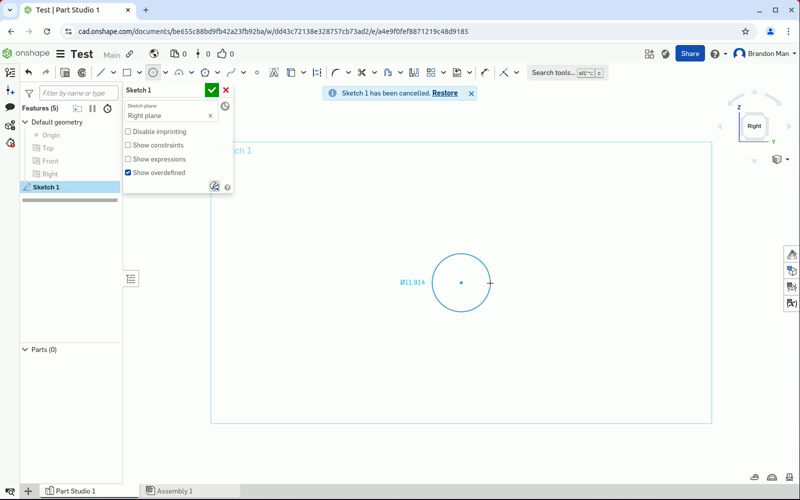
key(esc)
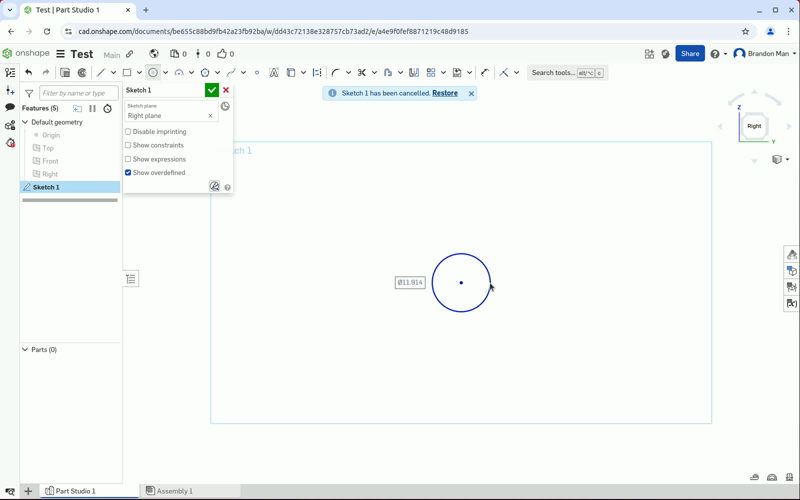
mouse_move(480, 268)
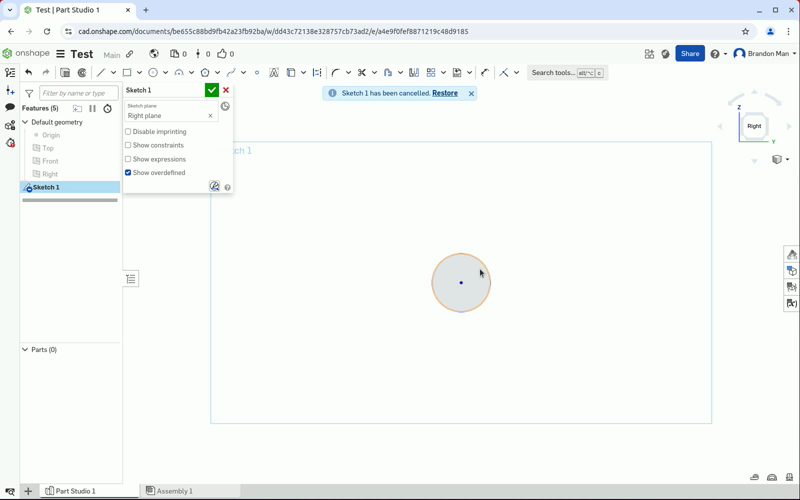
click(480, 268)
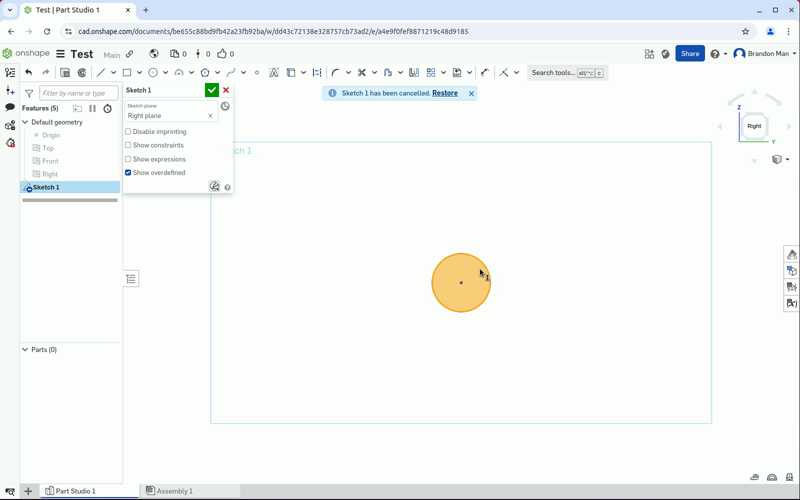
mouse_move(73, 352)
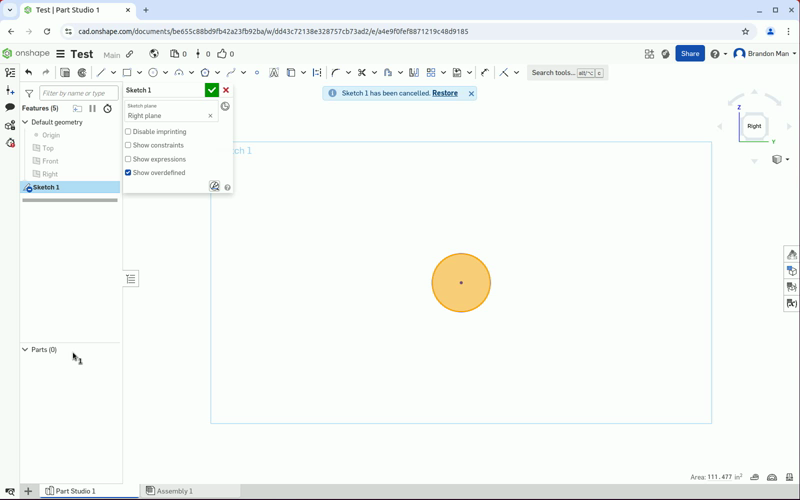
key(shift+y)
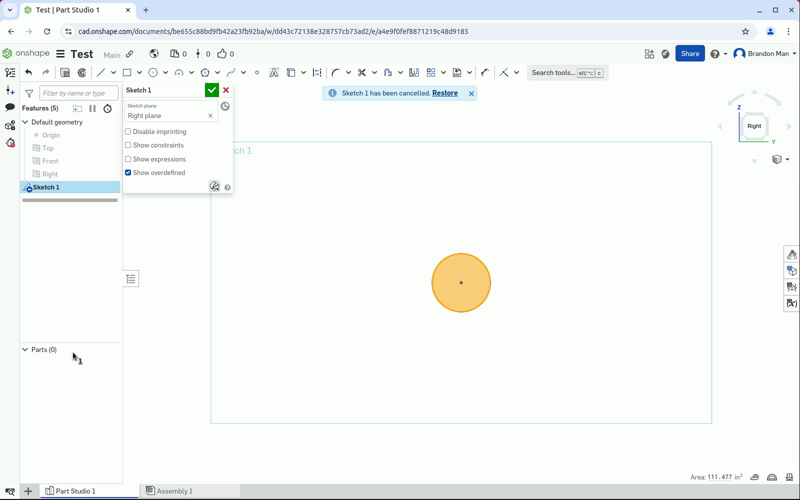
key(shift+e)
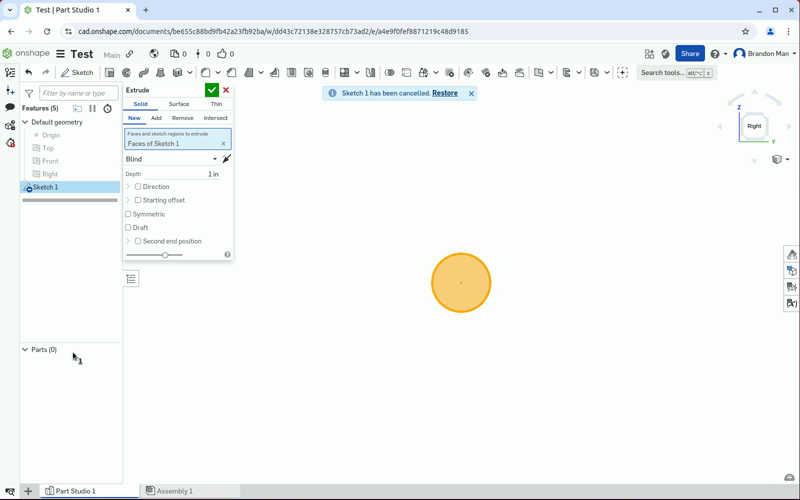
mouse_move(143, 106)
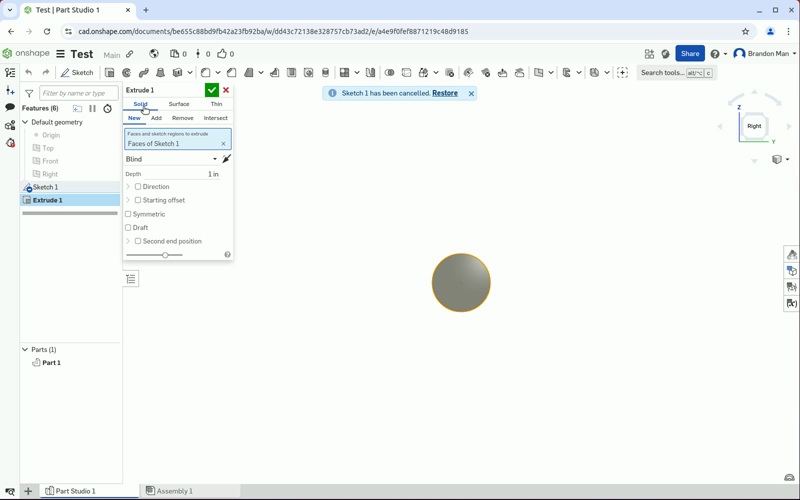
click(143, 106)
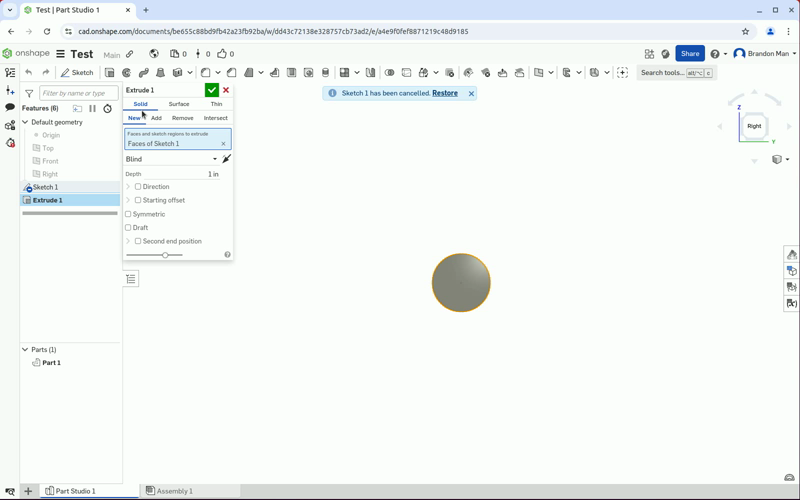
mouse_move(137, 120)
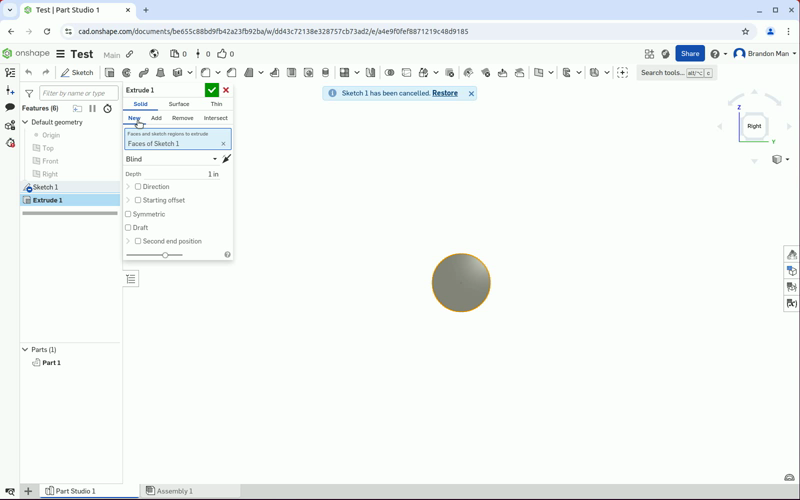
click(137, 120)
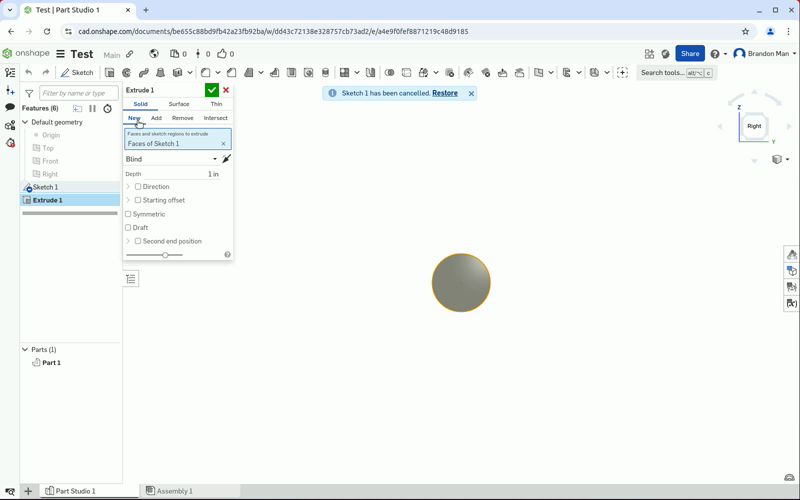
key(tab, 4)
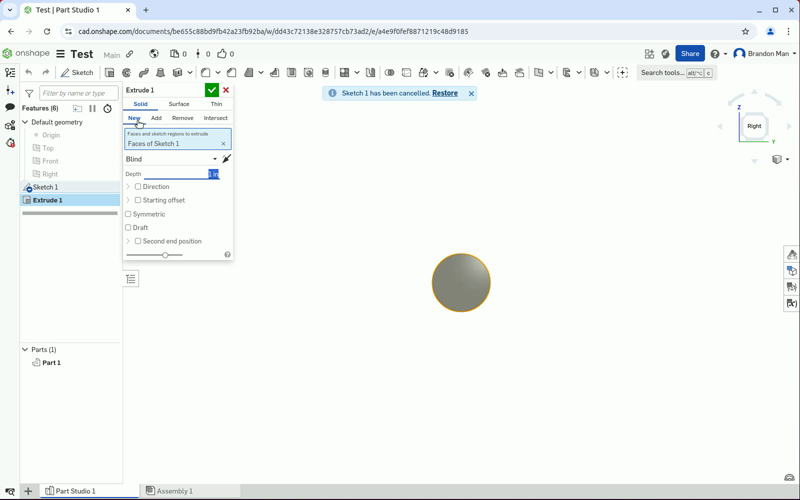
text(34.662)
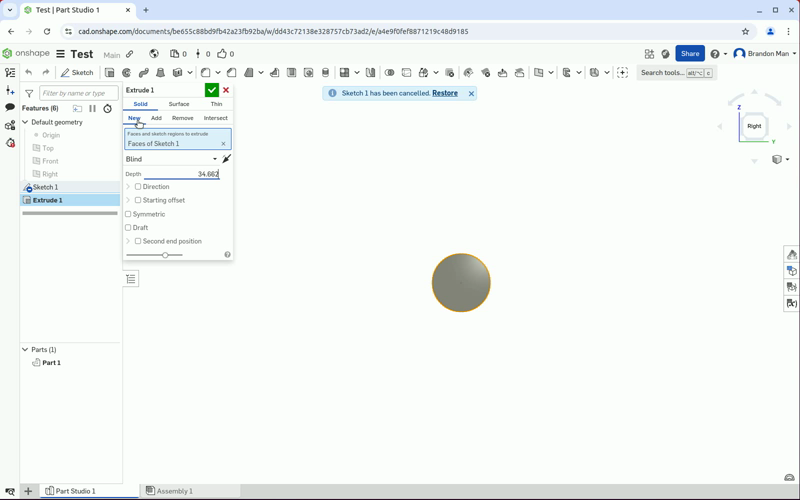
key(tab, 3)
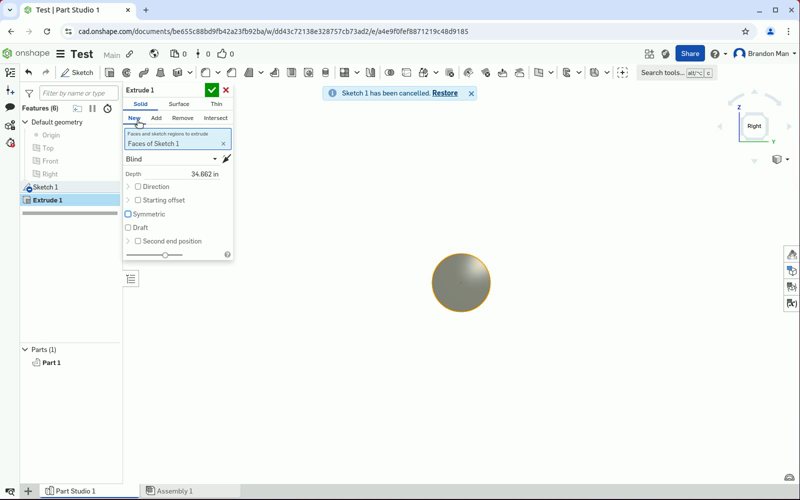
key(space)
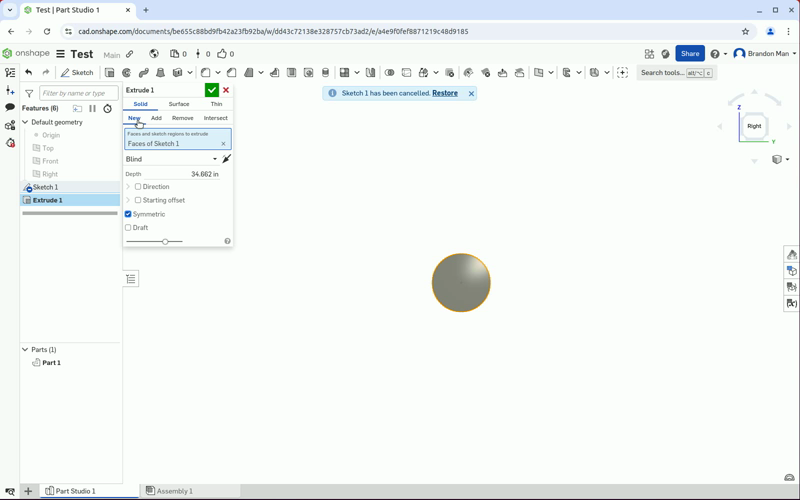
key(enter)
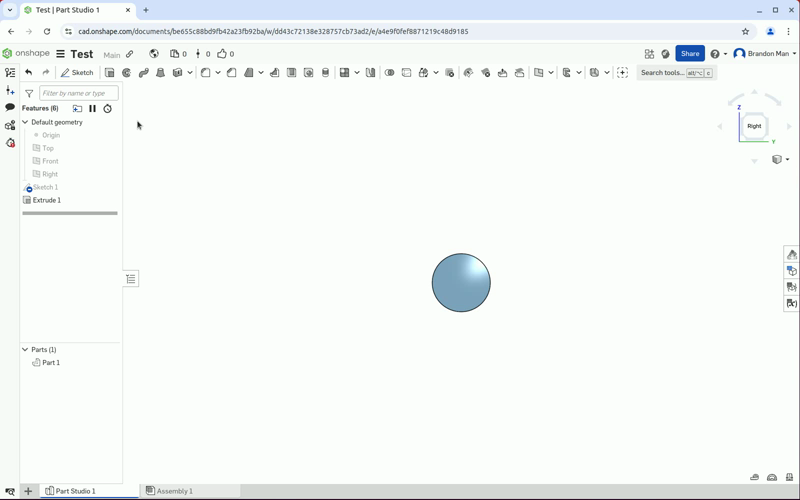
key(shift+h)
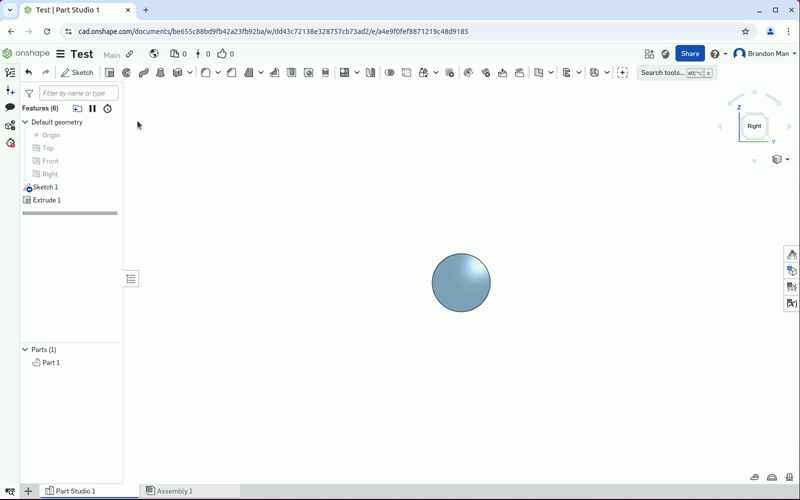
key(shift+h)
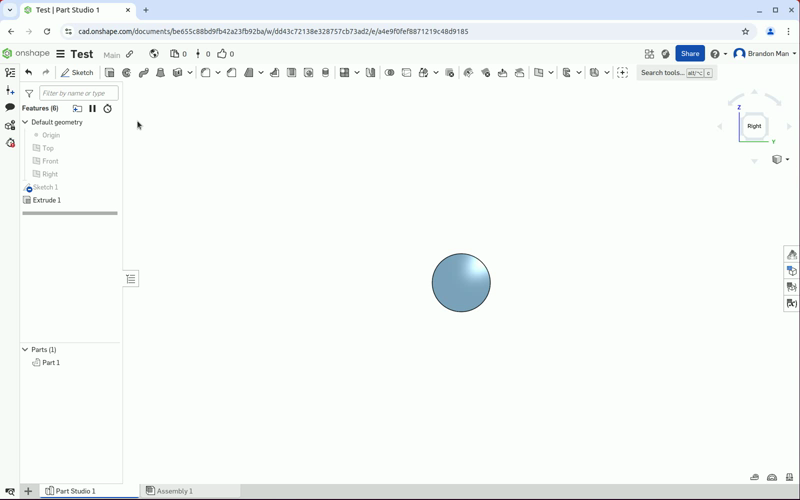
mouse_move(73, 189)
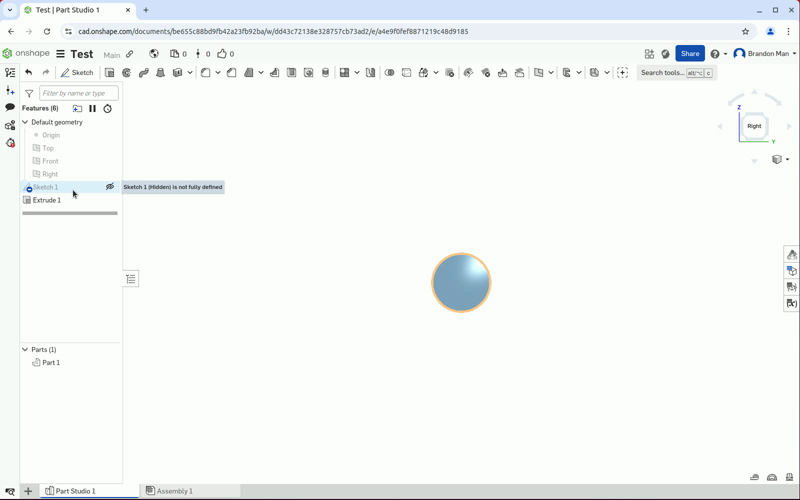
click(73, 189)
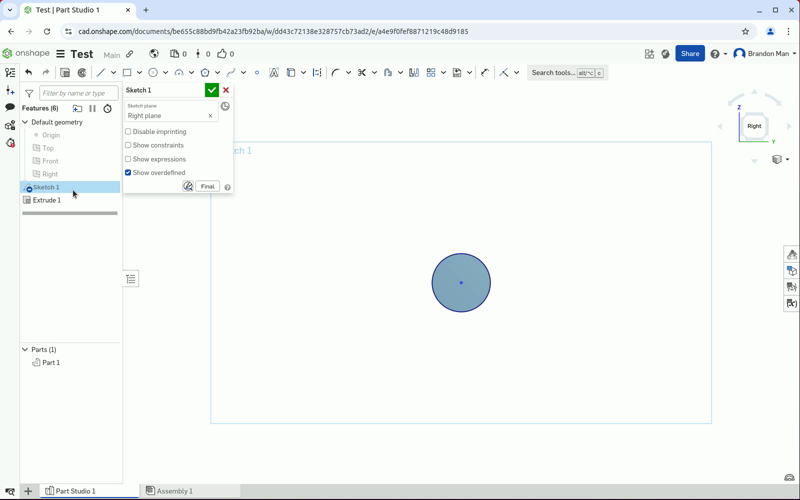
mouse_move(229, 92)
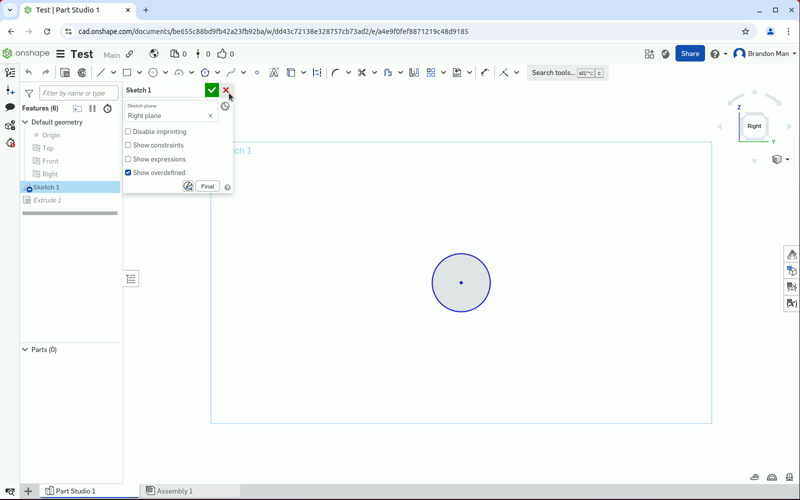
click(229, 92)
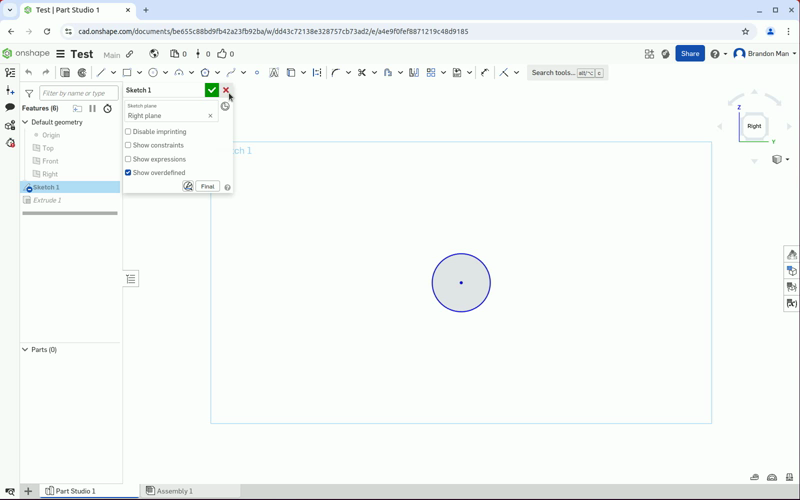
key(shift+s)
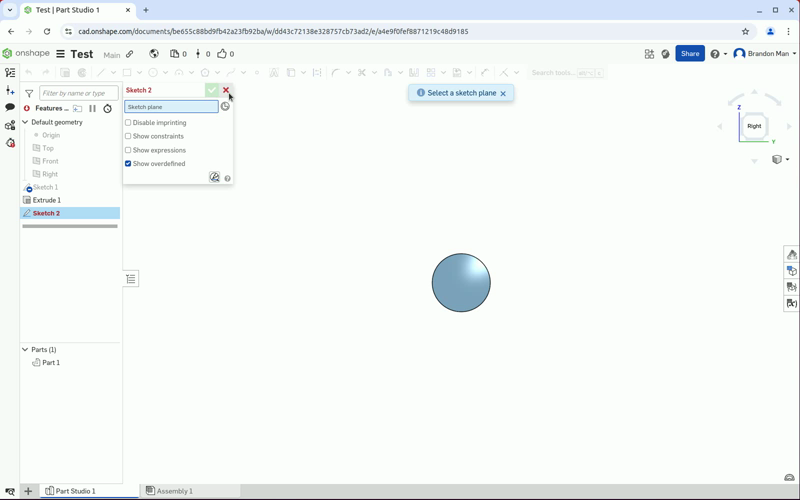
mouse_move(73, 176)
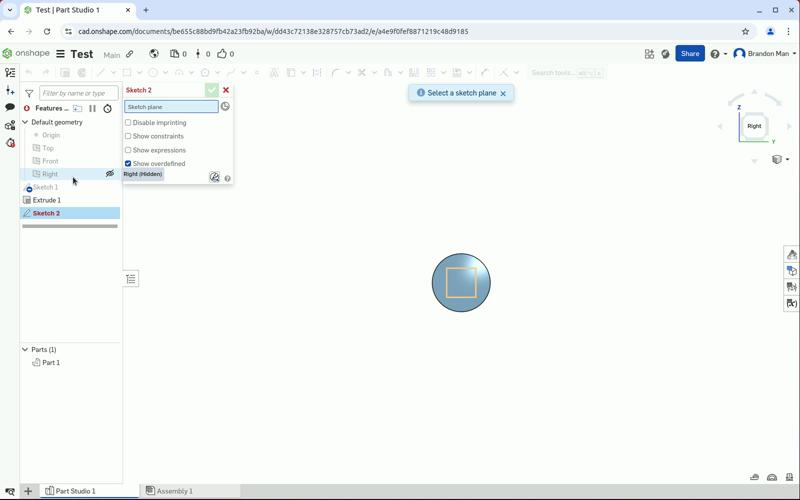
click(73, 176)
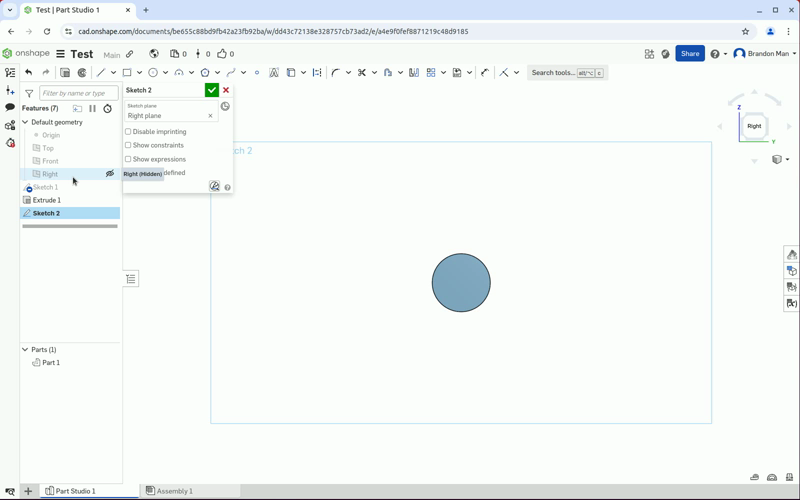
mouse_move(73, 352)
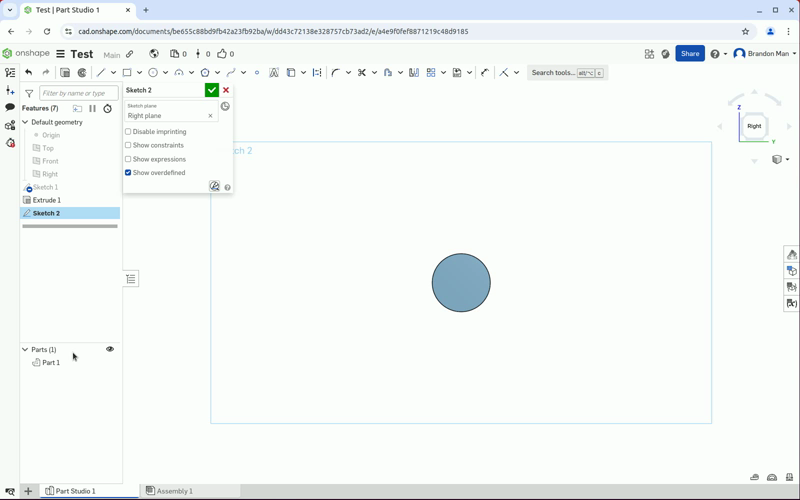
key(y)
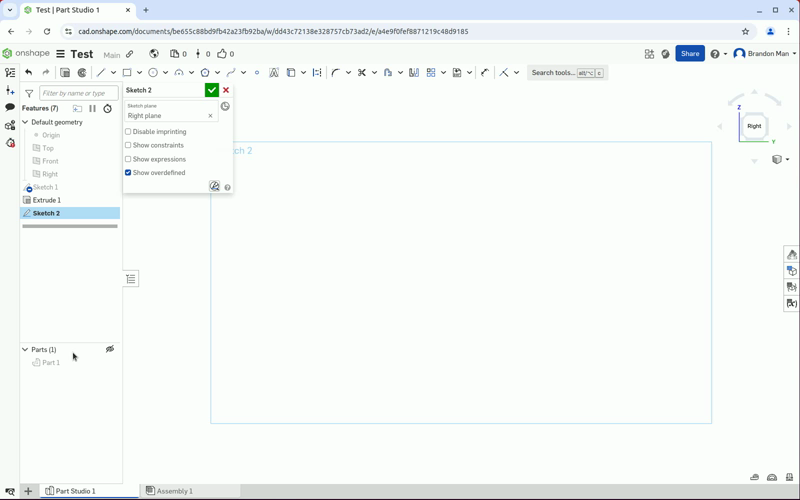
key(c)
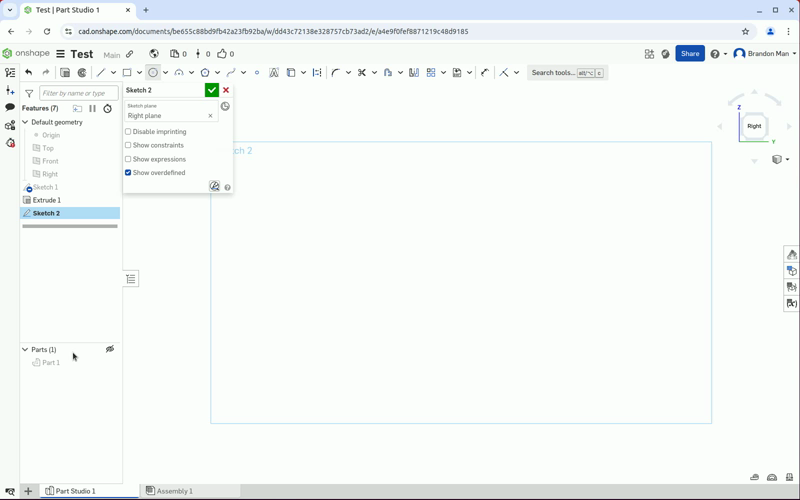
key_down(shift)
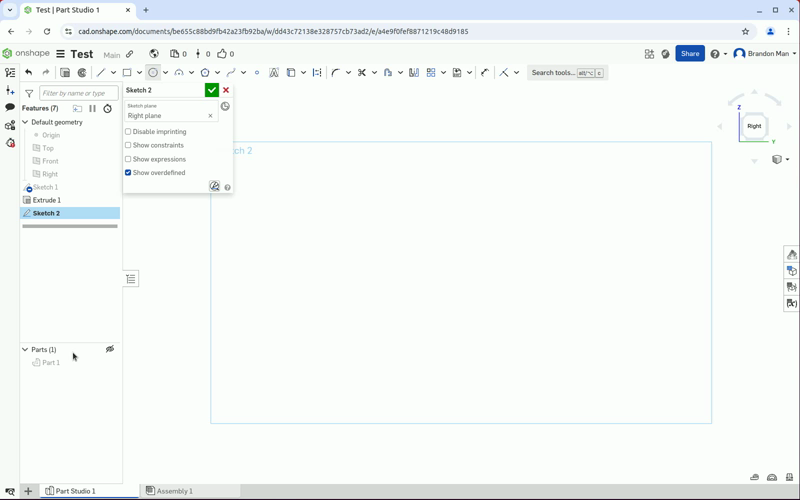
mouse_move(461, 282)
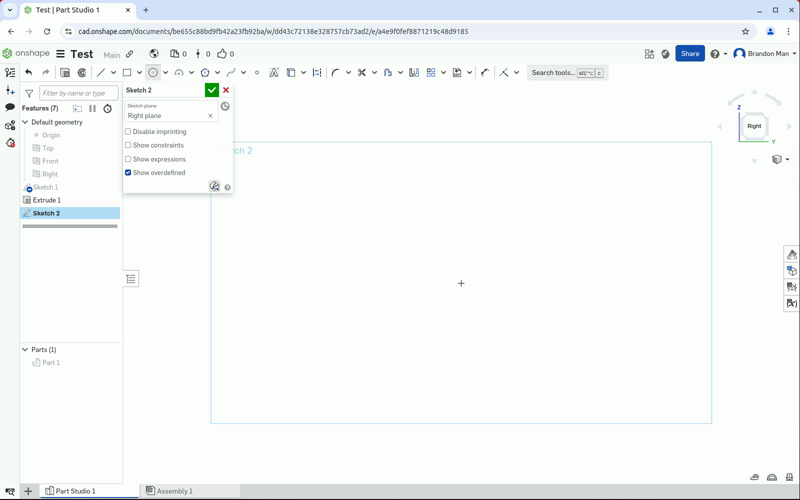
click(461, 282)
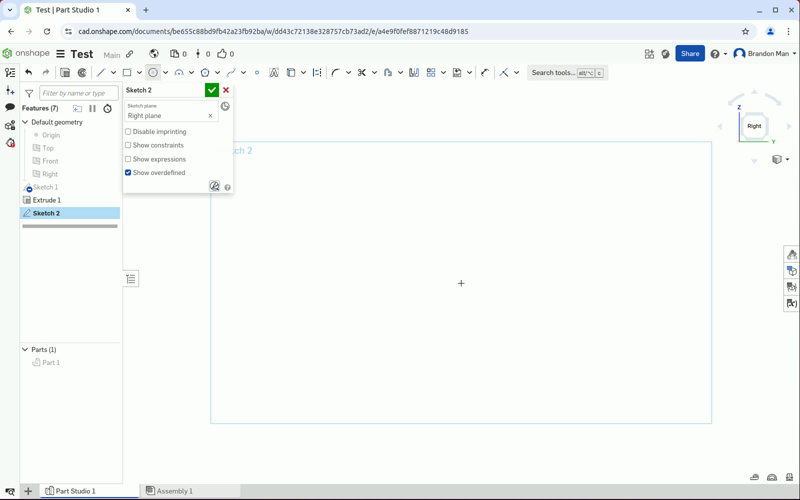
key_up(shift)
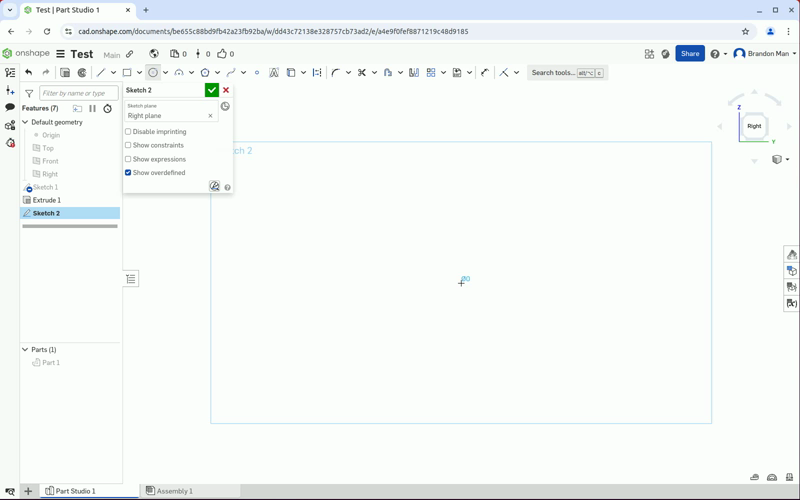
mouse_move(574, 282)
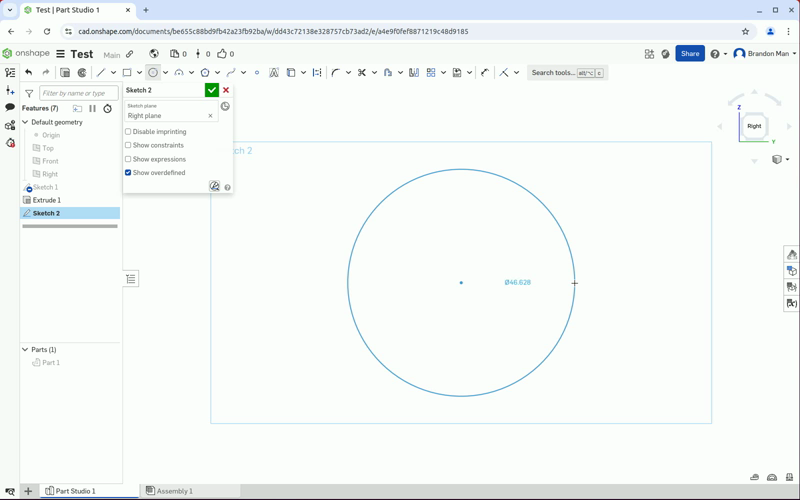
click(574, 282)
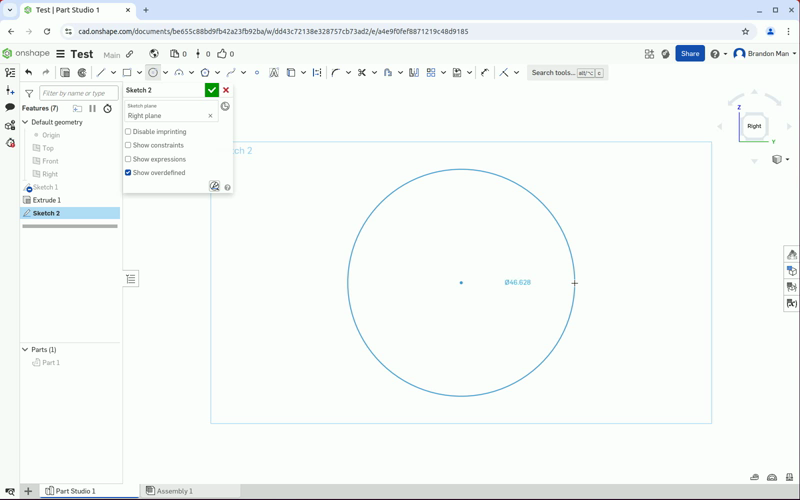
key(esc)
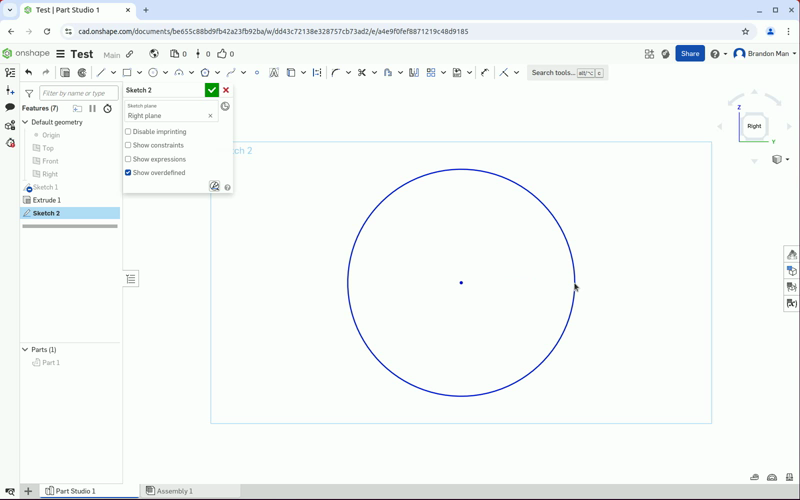
key(c)
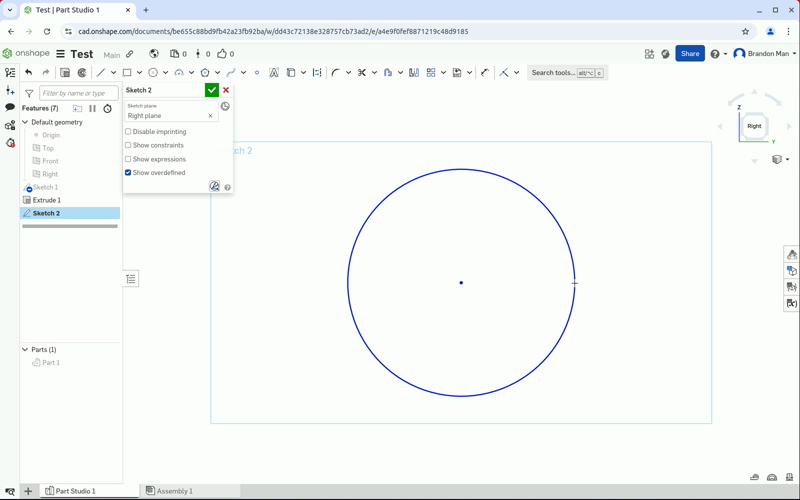
key_down(shift)
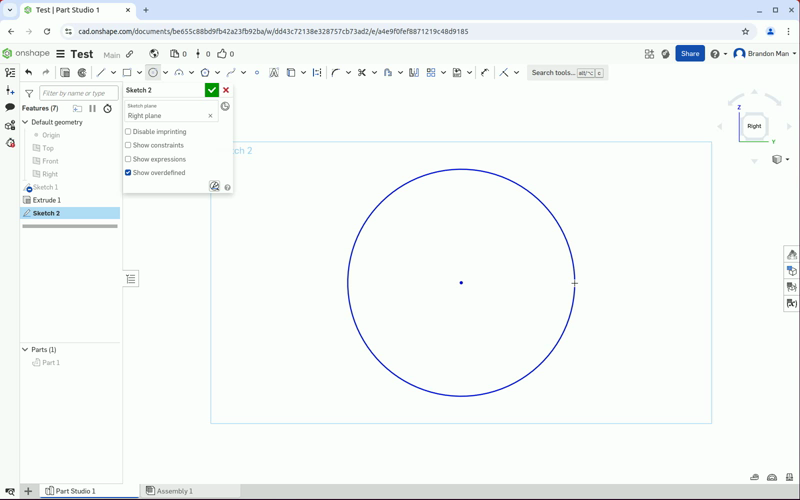
mouse_move(461, 282)
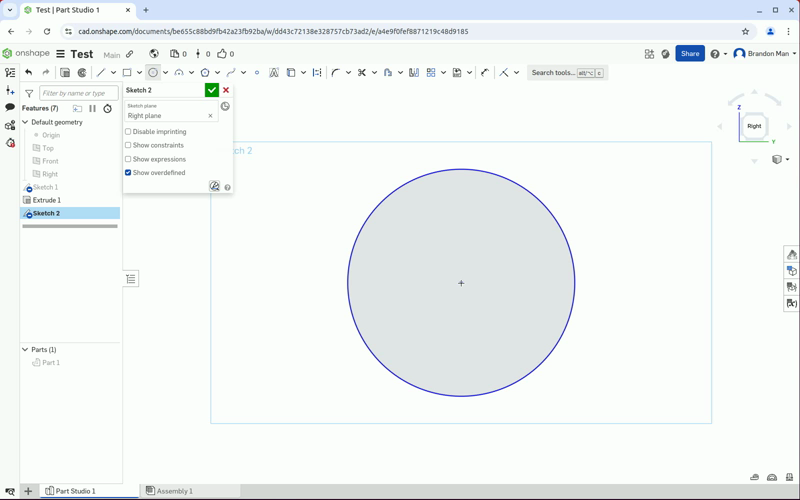
click(461, 282)
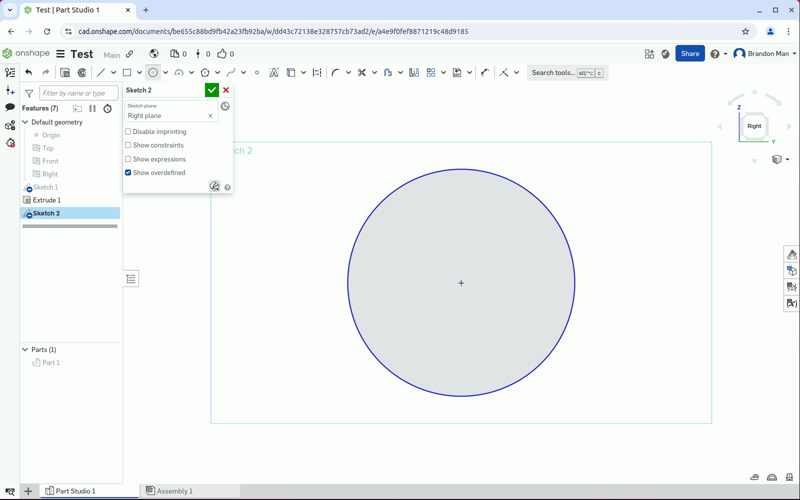
key_up(shift)
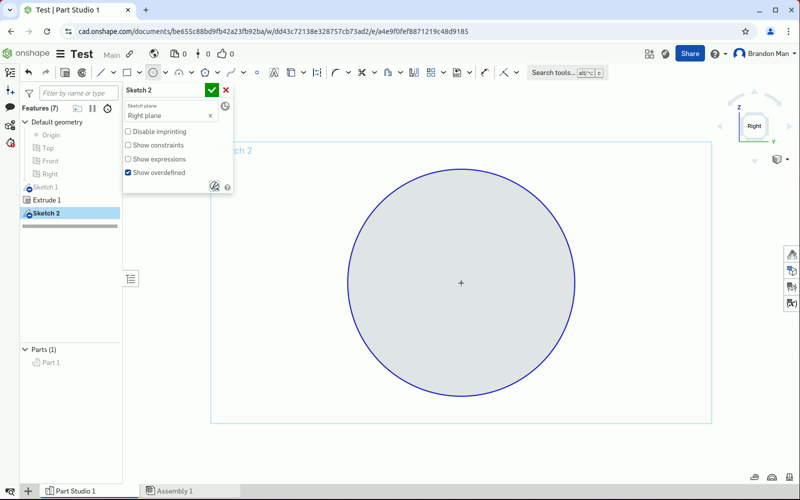
mouse_move(489, 282)
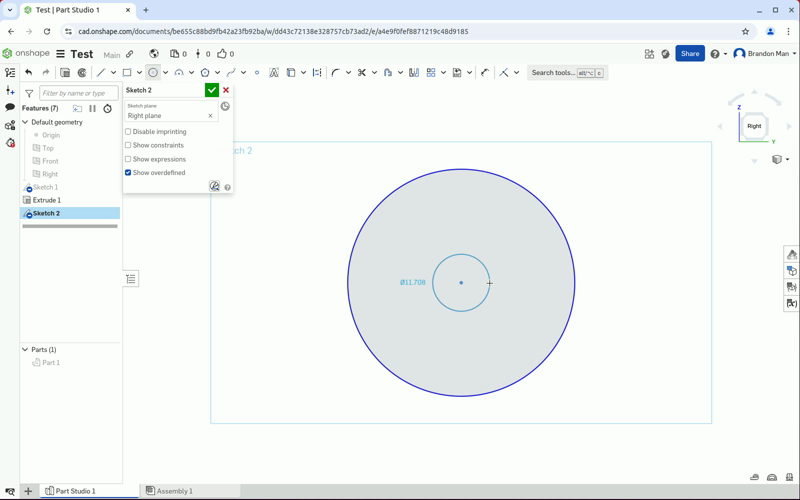
click(489, 282)
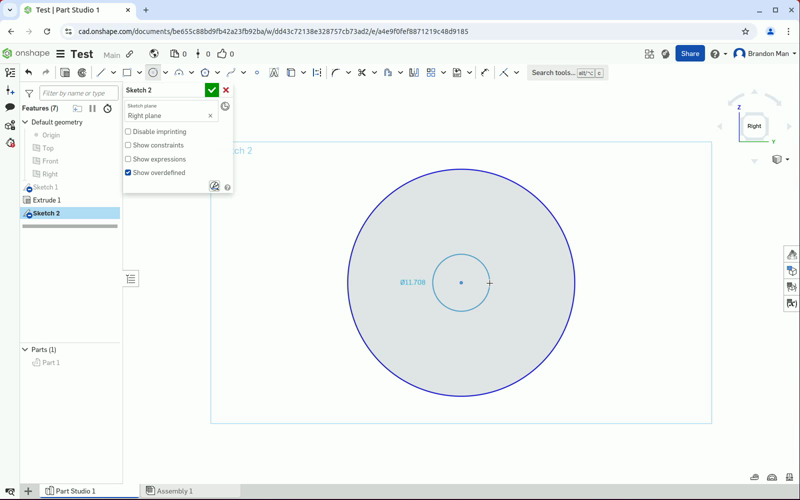
key(esc)
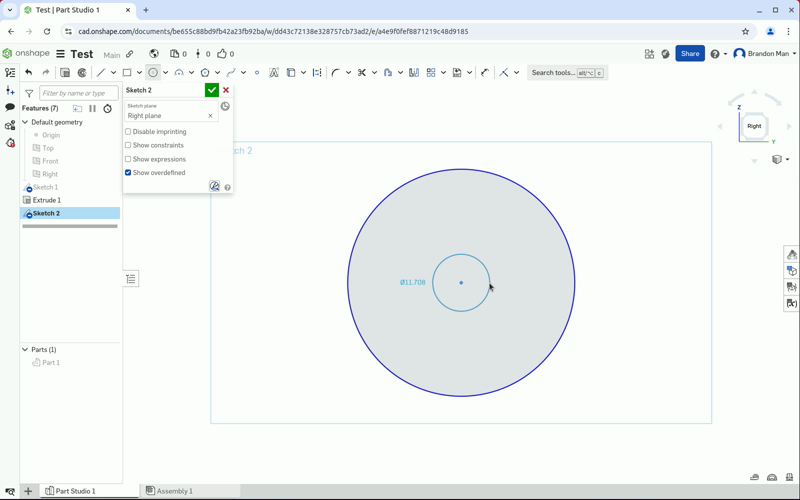
mouse_move(476, 368)
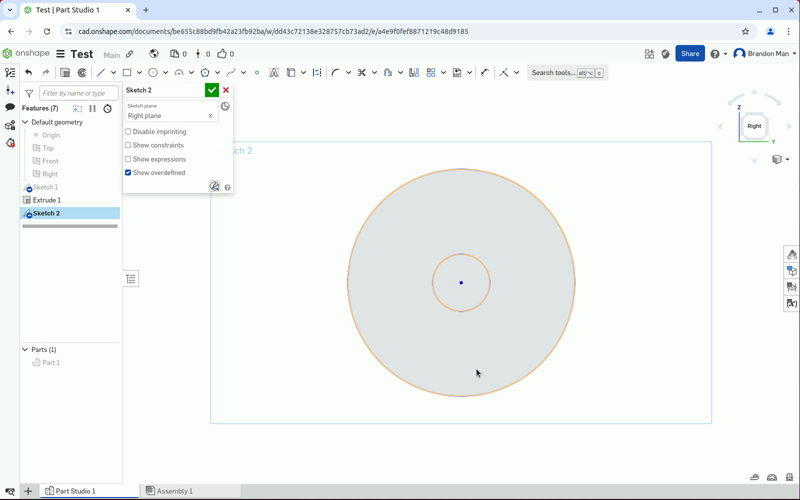
click(476, 368)
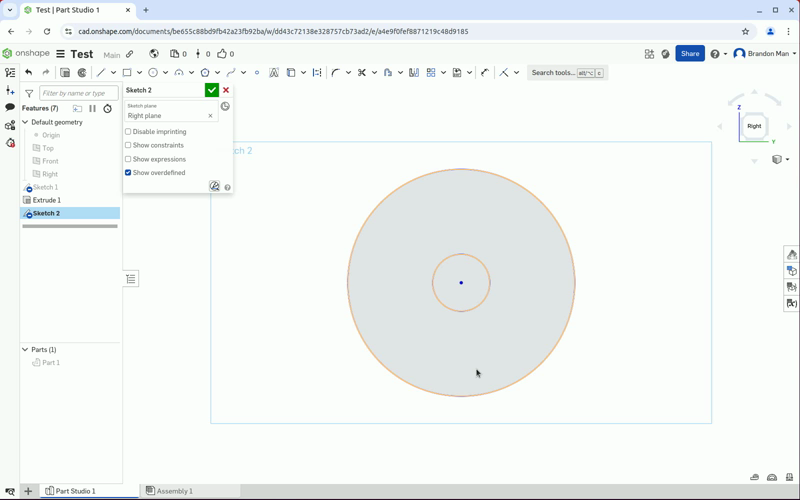
mouse_move(73, 352)
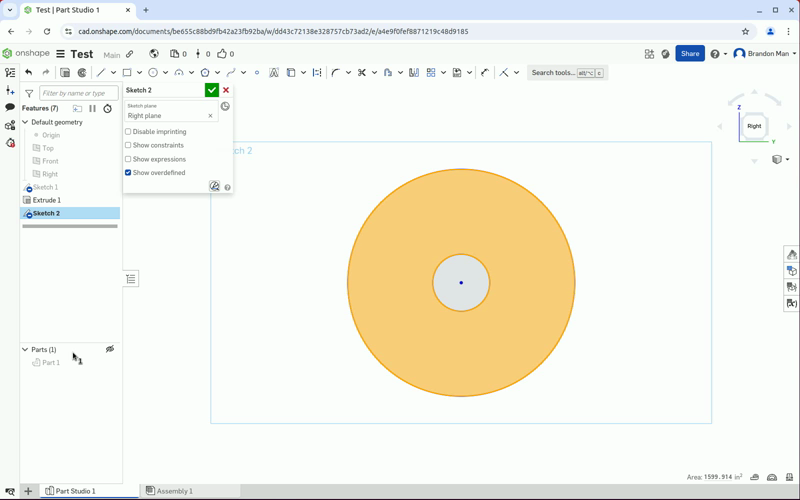
key(shift+y)
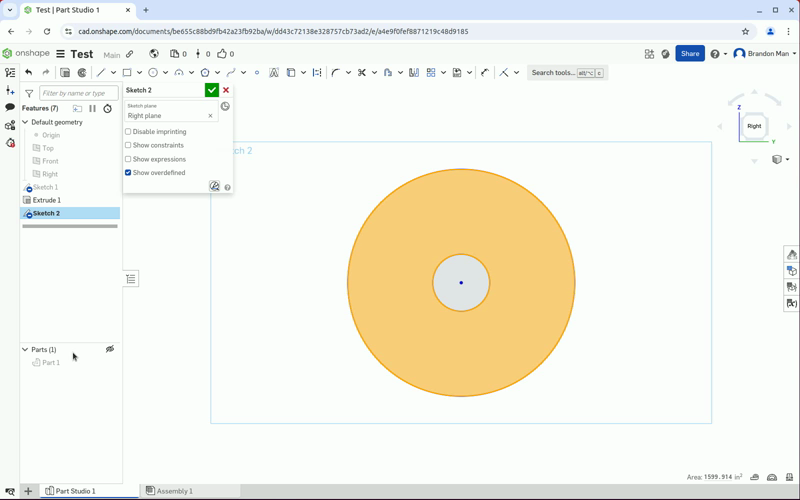
key(shift+e)
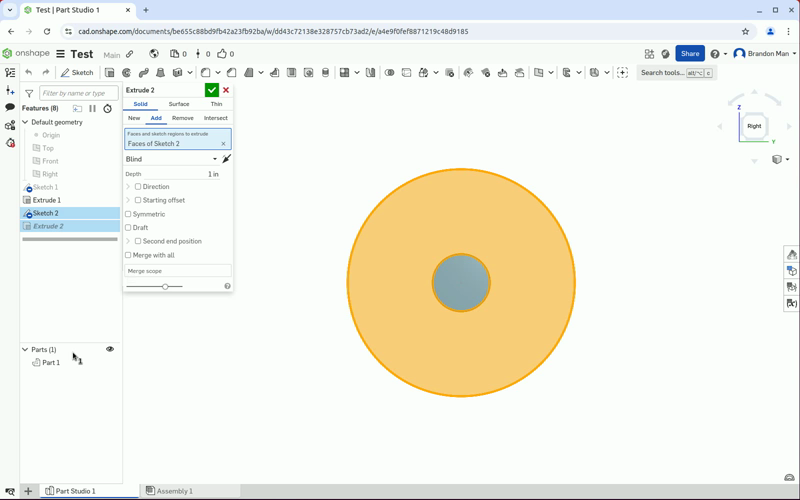
mouse_move(143, 106)
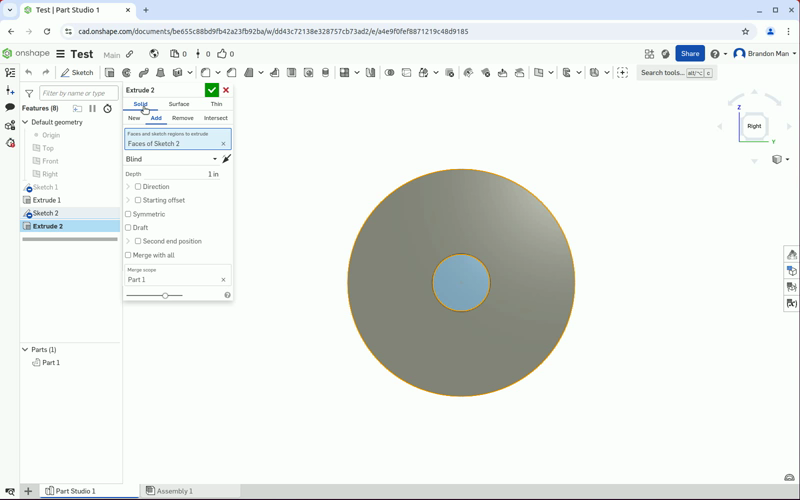
click(143, 106)
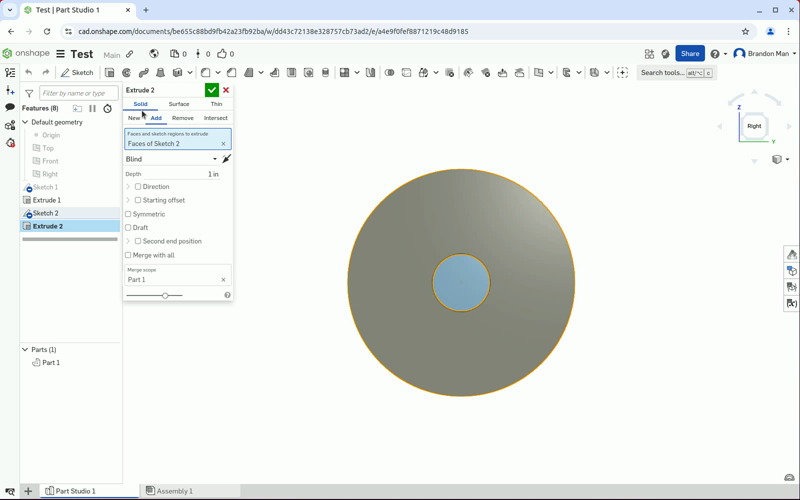
mouse_move(137, 120)
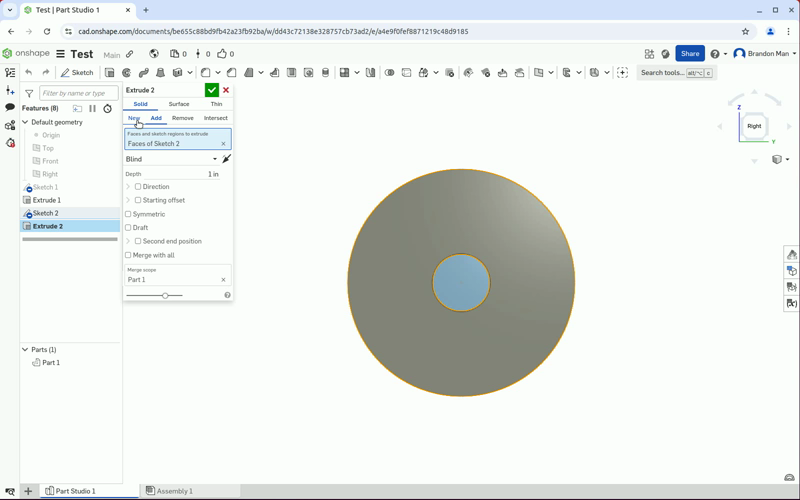
click(137, 120)
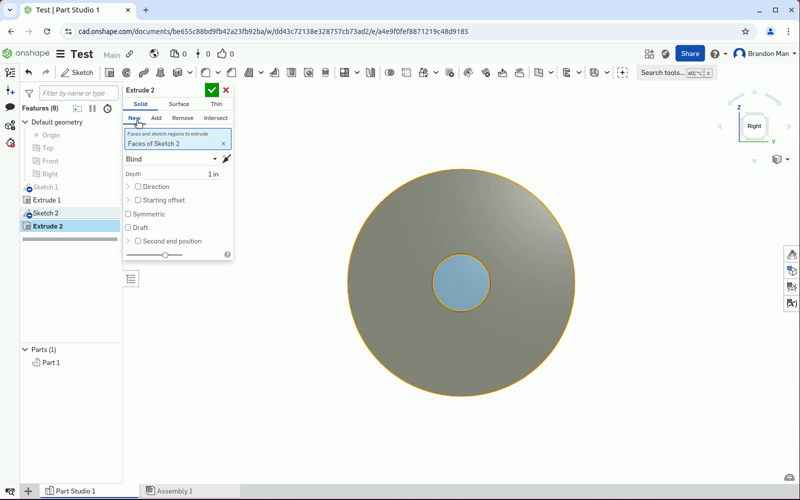
key(tab, 4)
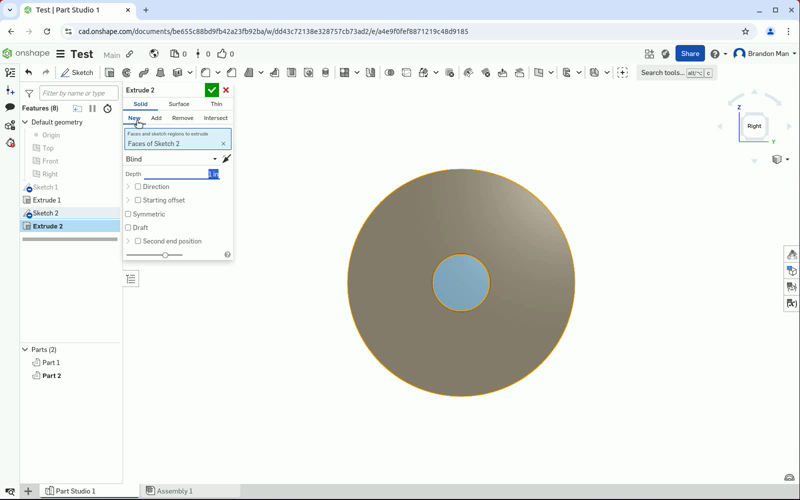
text(23.108)
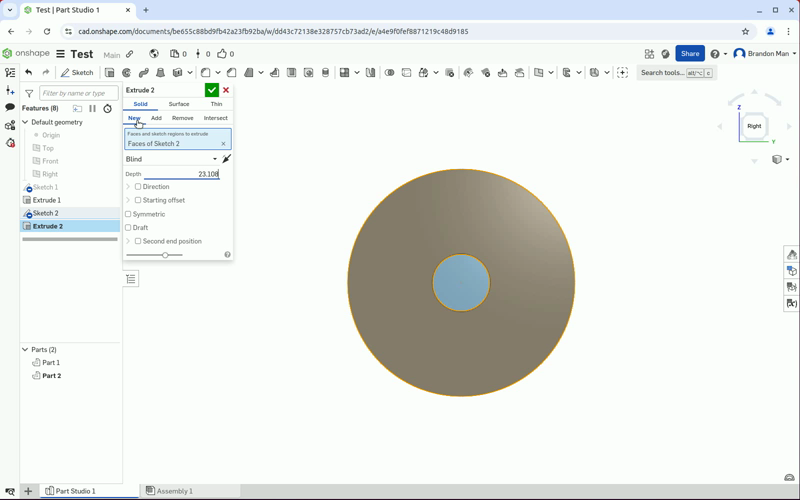
key(tab, 3)
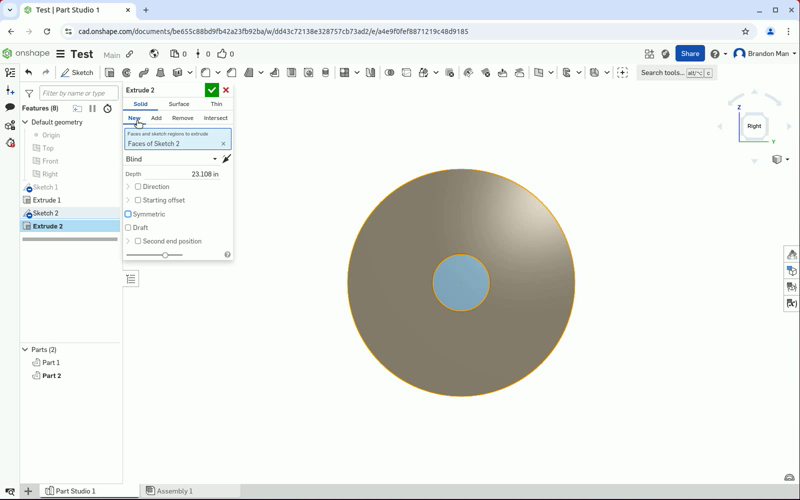
key(space)
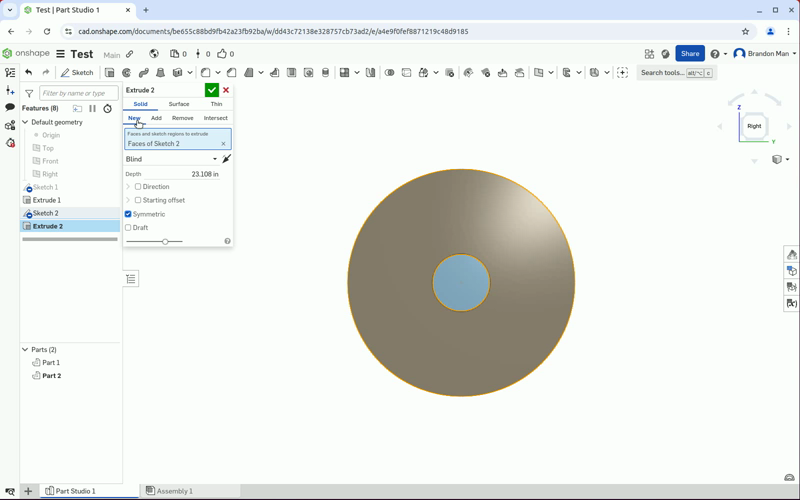
key(enter)
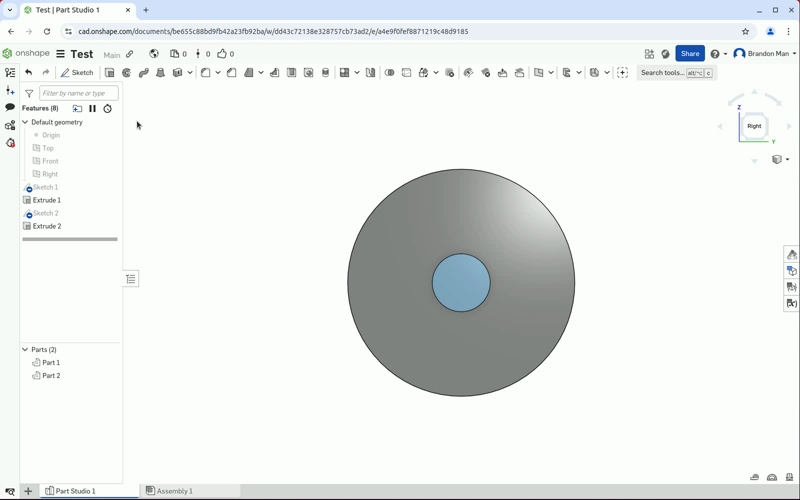
key(shift+h)
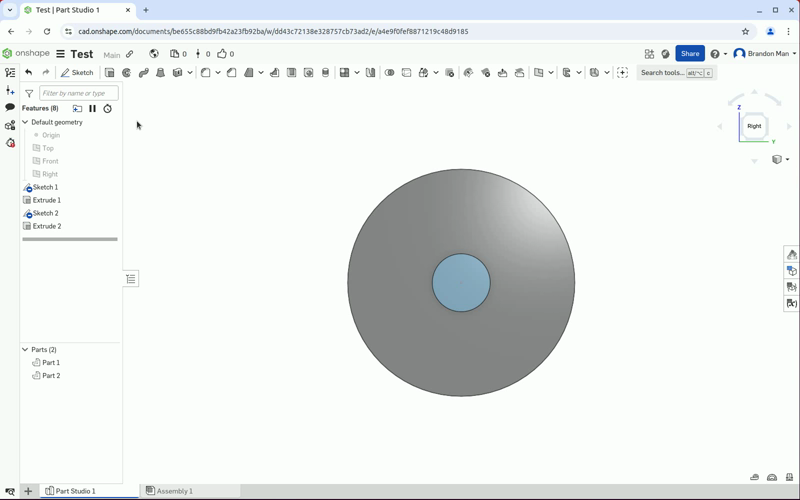
key(shift+h)
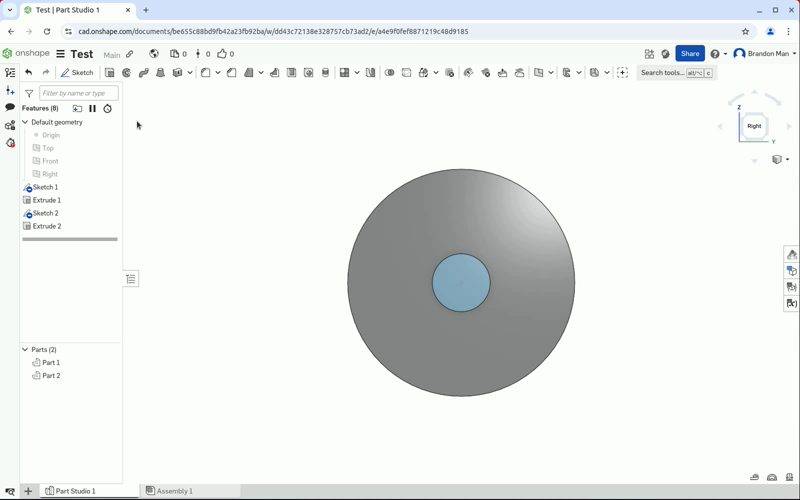
key(shift+7)
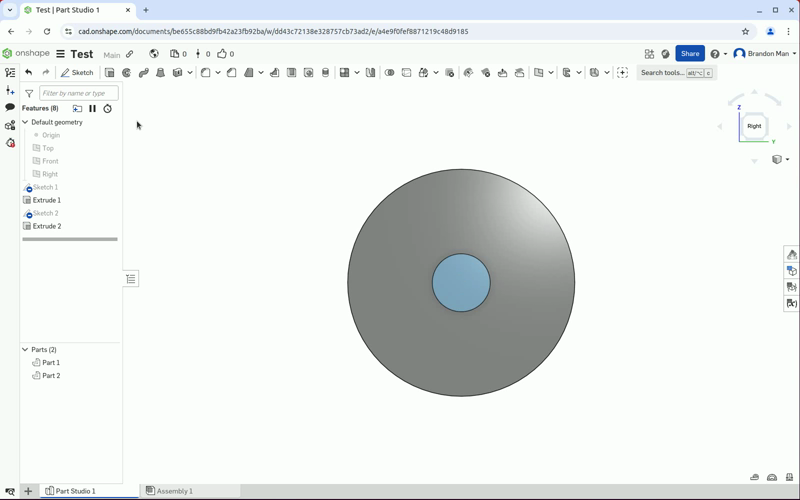
key(right, 2)
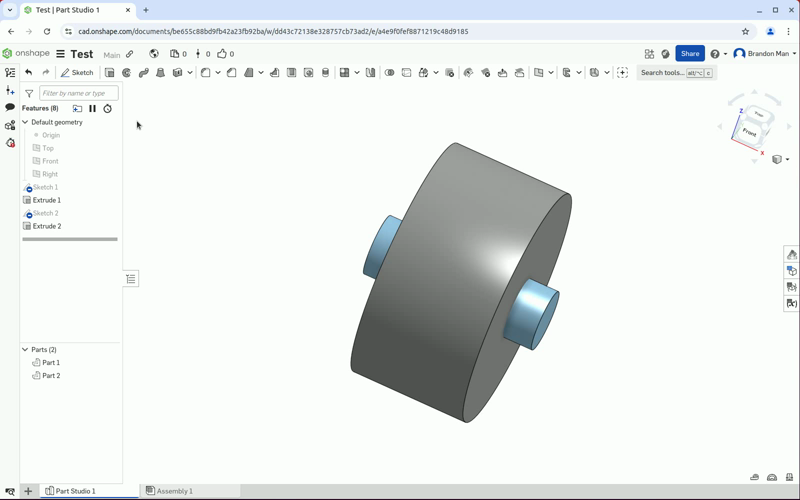
key(down, 2)
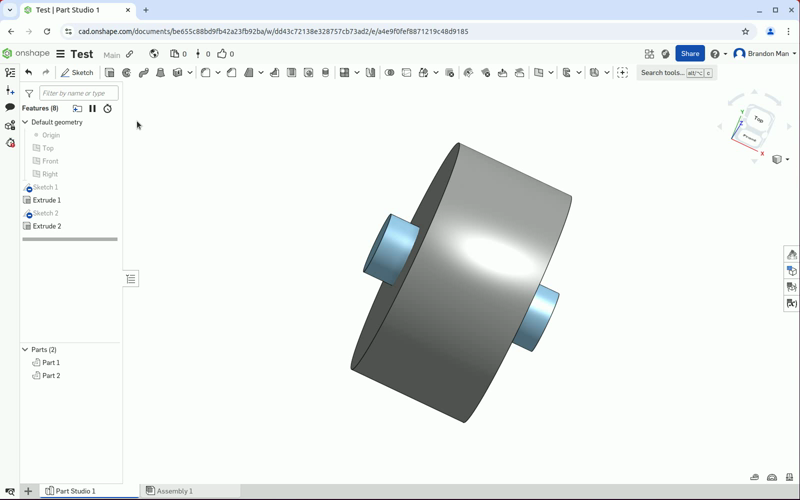
key(up, 2)
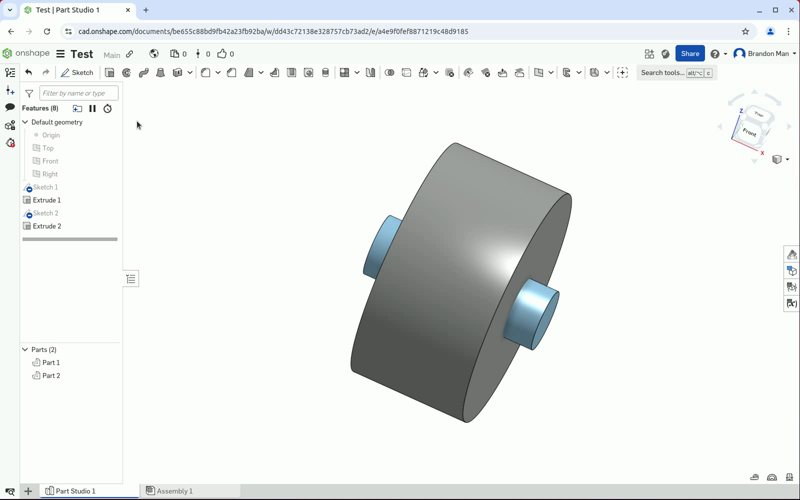
key(left, 2)
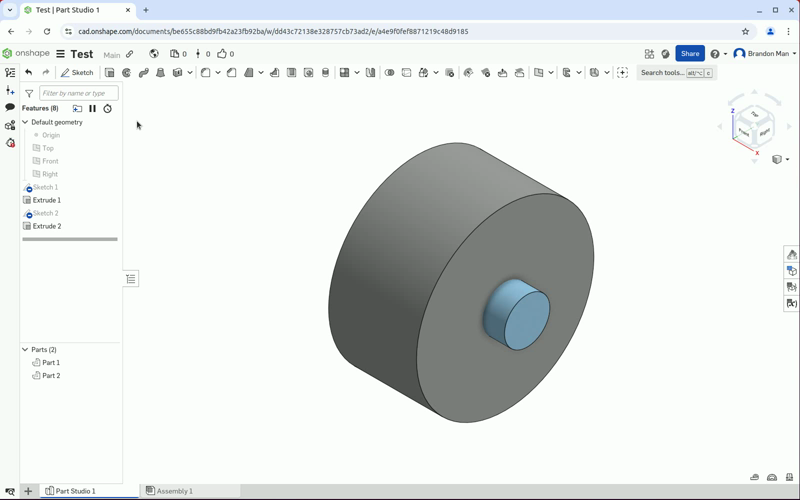
mouse_move(73, 189)
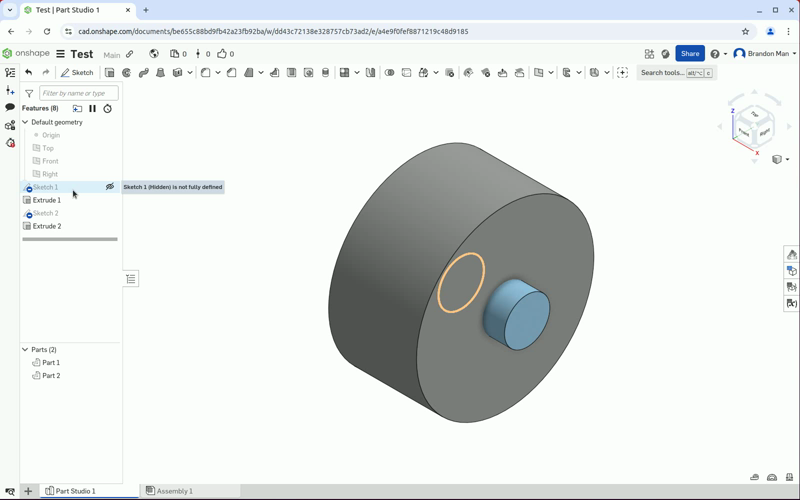
click(73, 189)